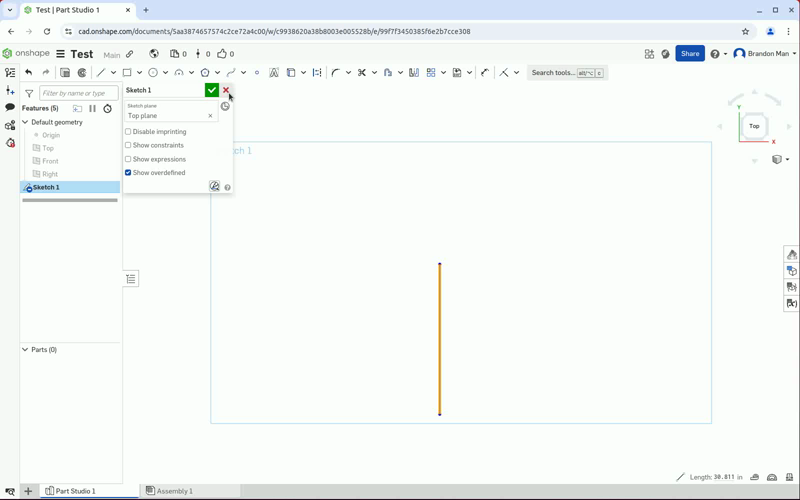
key(shift+h)
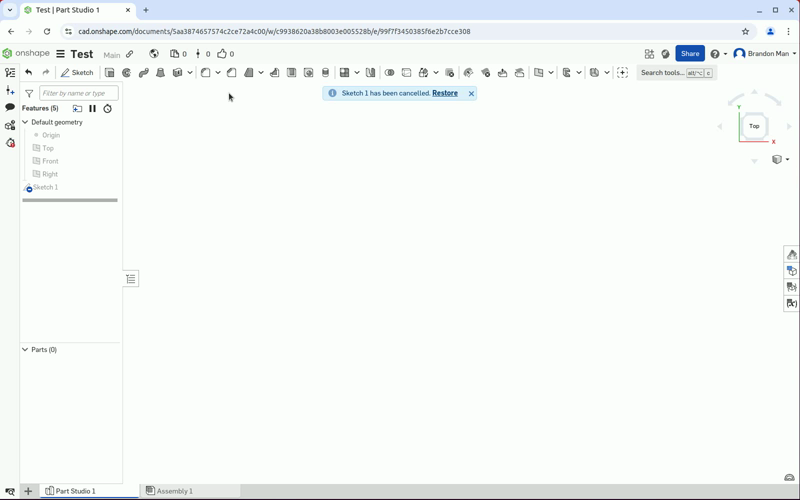
mouse_move(73, 352)
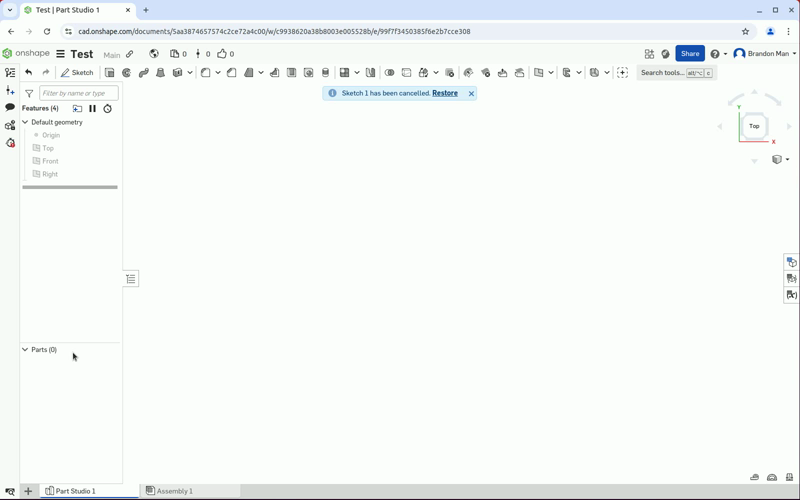
key(y)
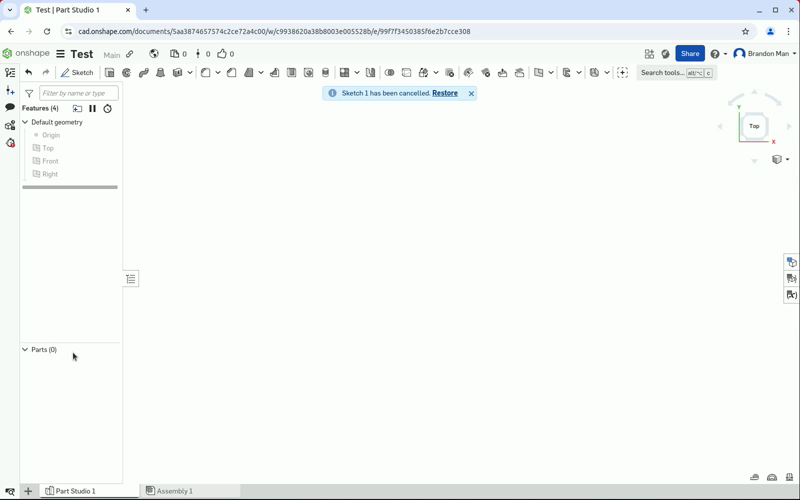
key(shift+p)
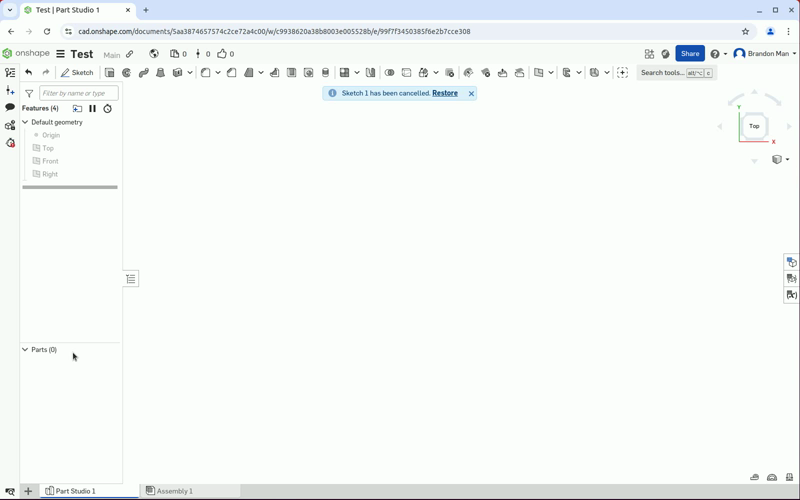
key(space)
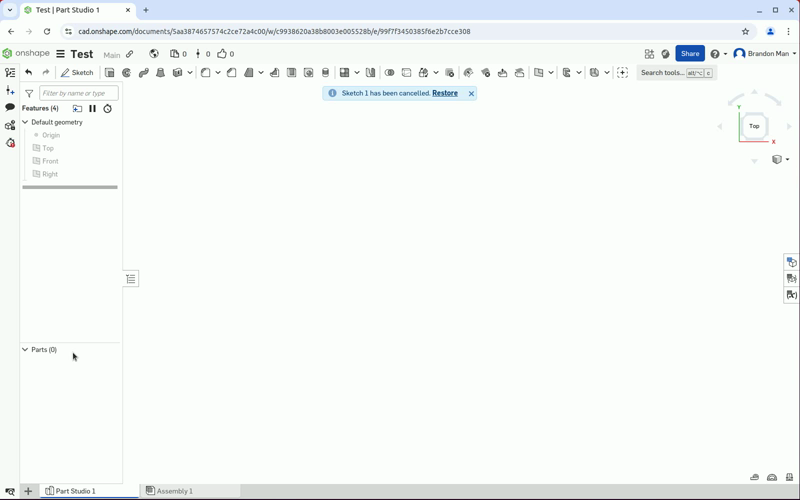
key_down(shift)
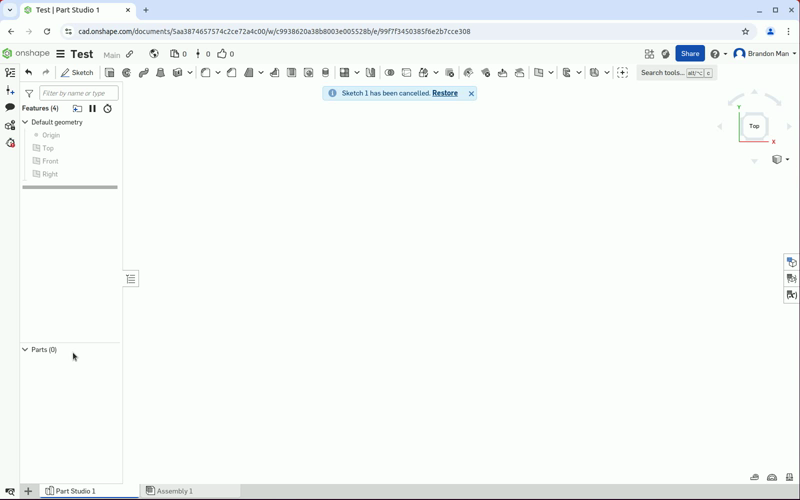
key(up)
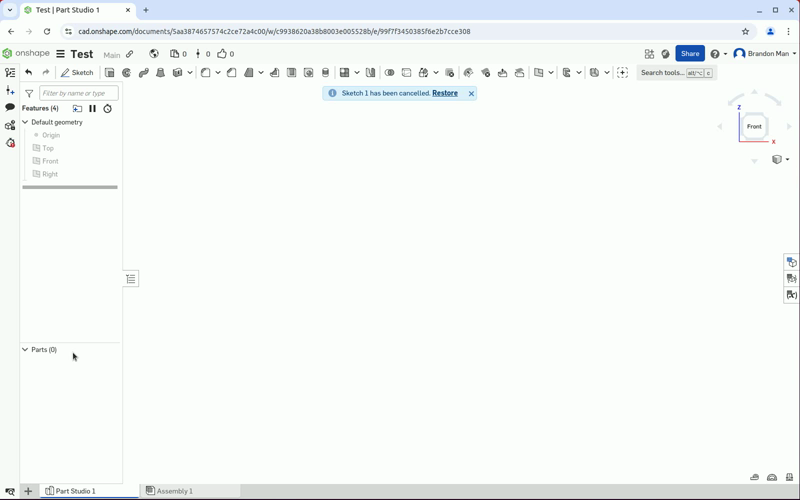
key_up(shift)
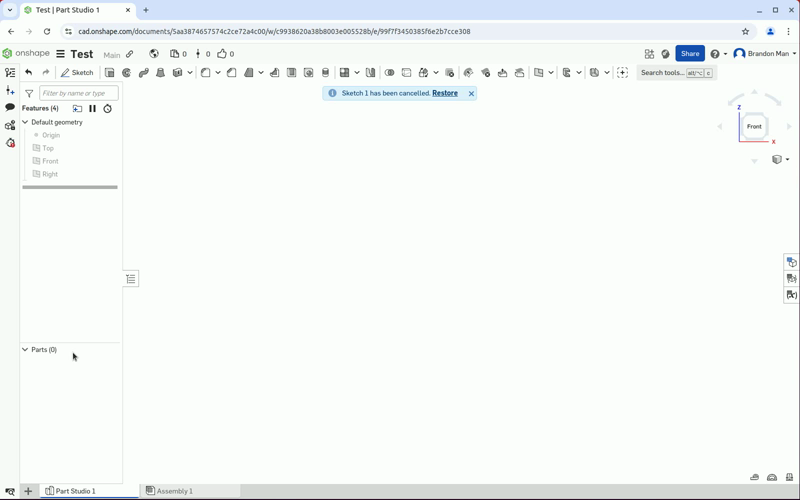
mouse_move(73, 352)
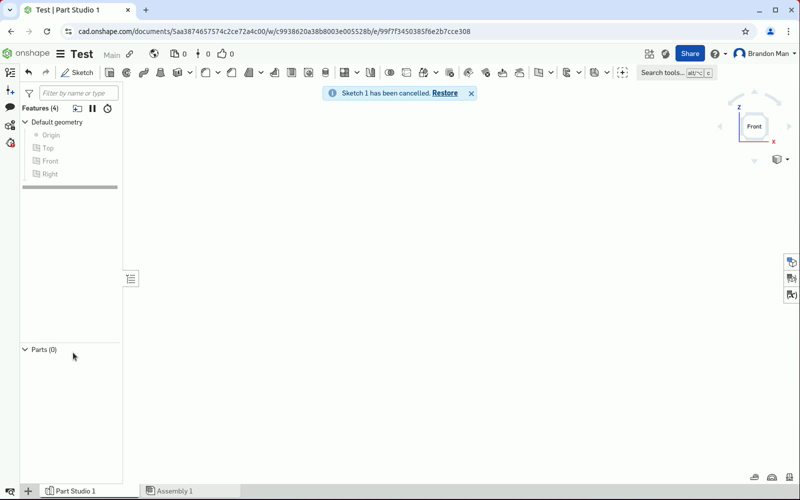
key(shift+y)
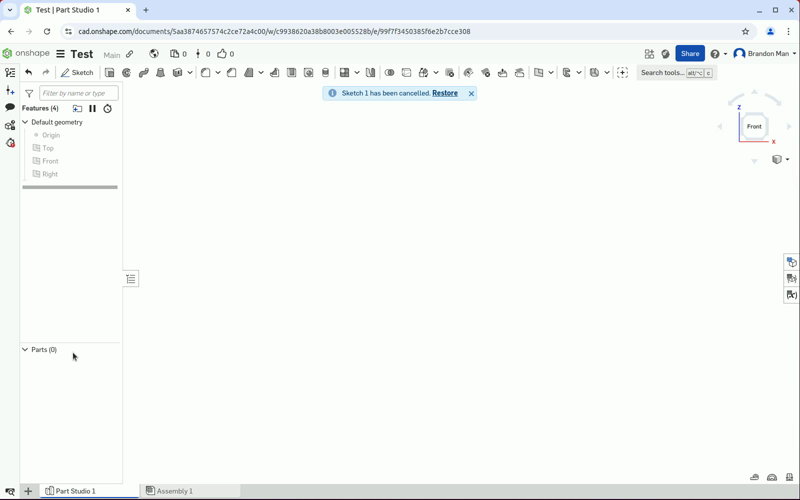
key(shift+s)
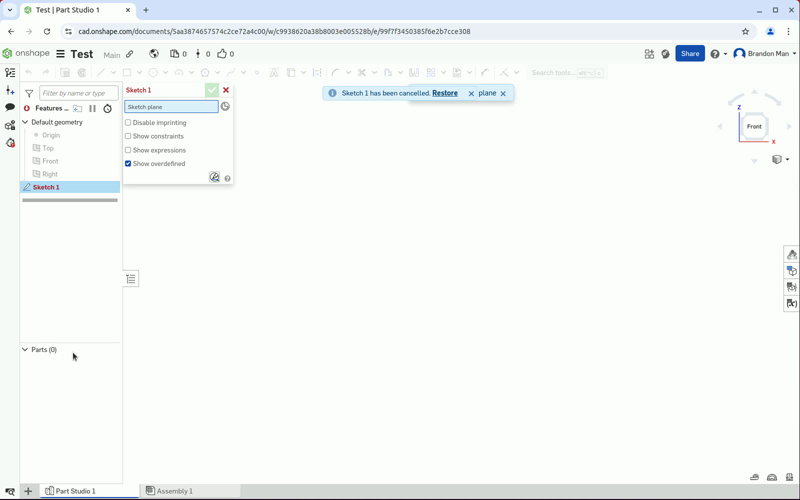
mouse_move(73, 163)
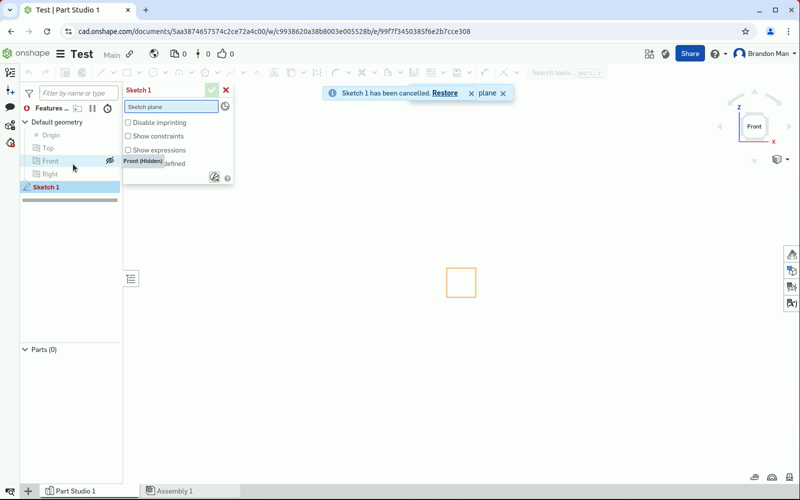
click(73, 163)
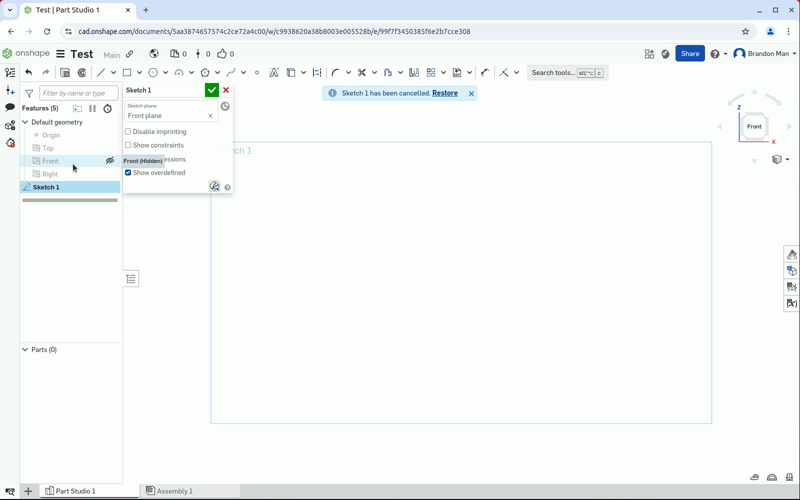
mouse_move(73, 352)
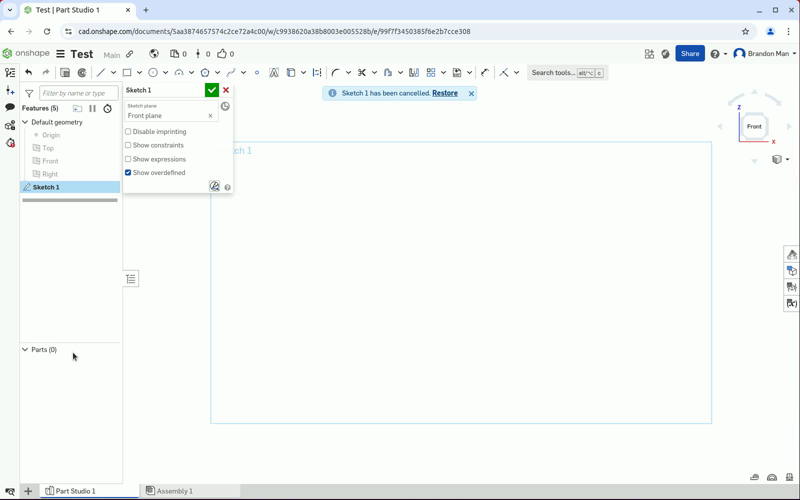
key(y)
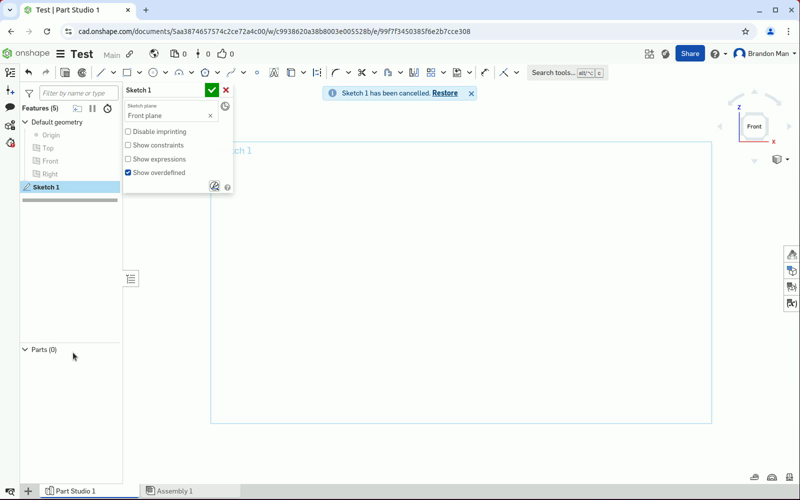
key(l)
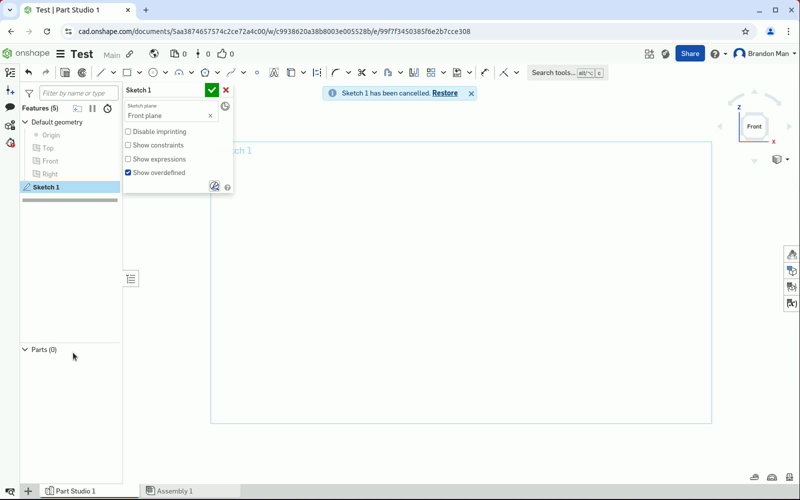
key_down(shift)
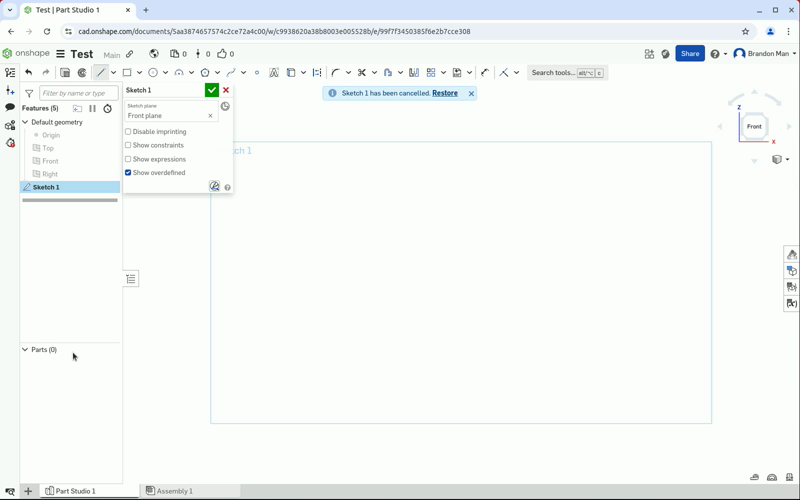
mouse_move(348, 222)
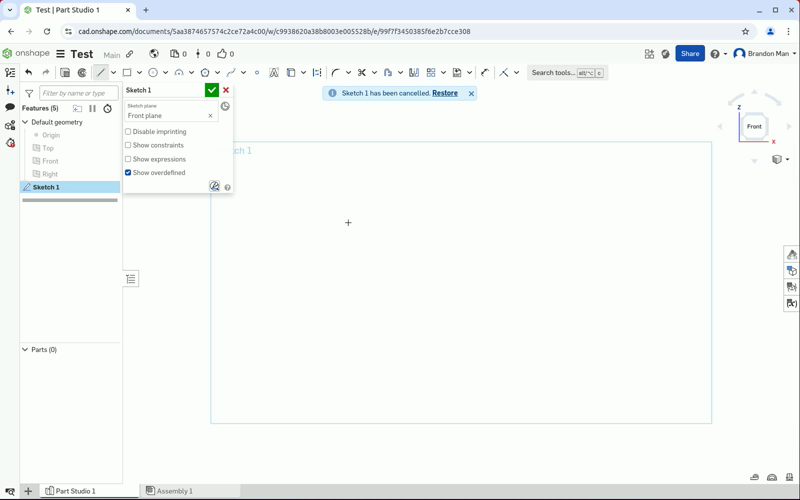
click(348, 222)
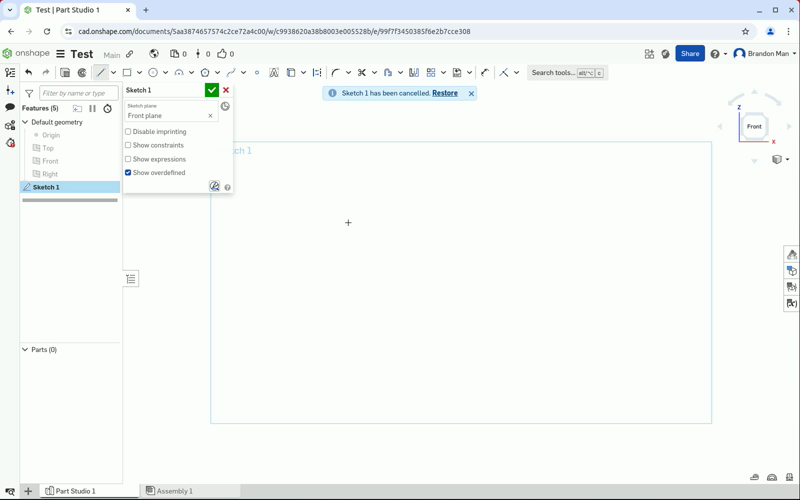
key_up(shift)
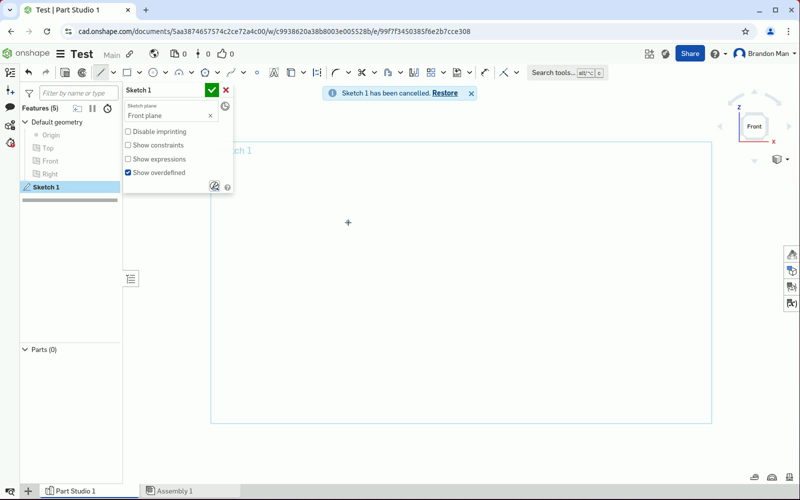
key_down(shift)
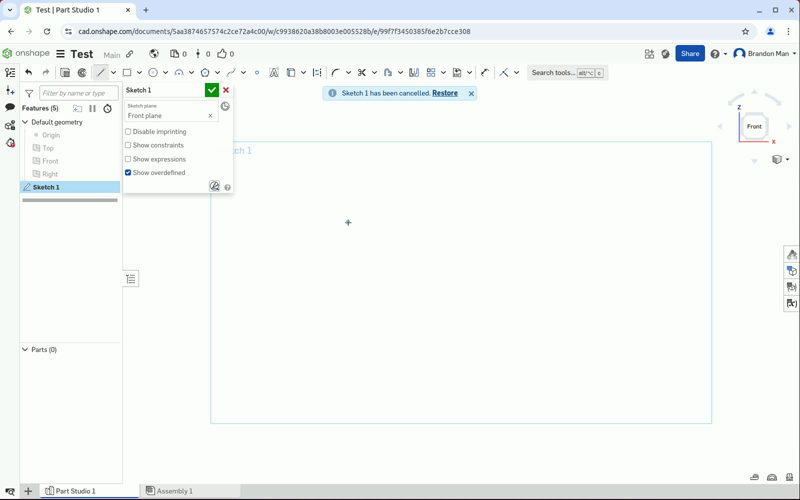
mouse_move(572, 344)
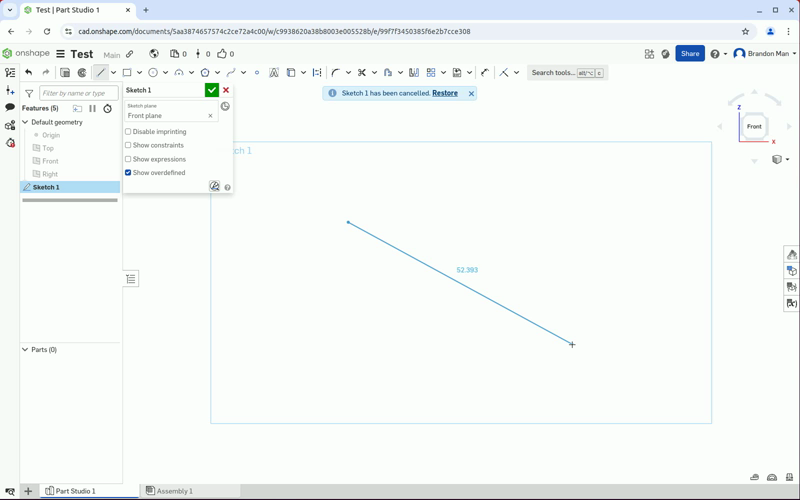
click(572, 344)
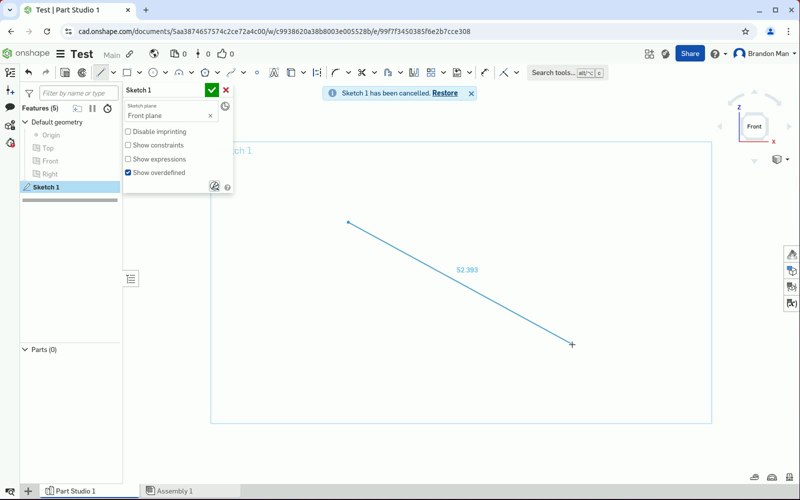
key_up(shift)
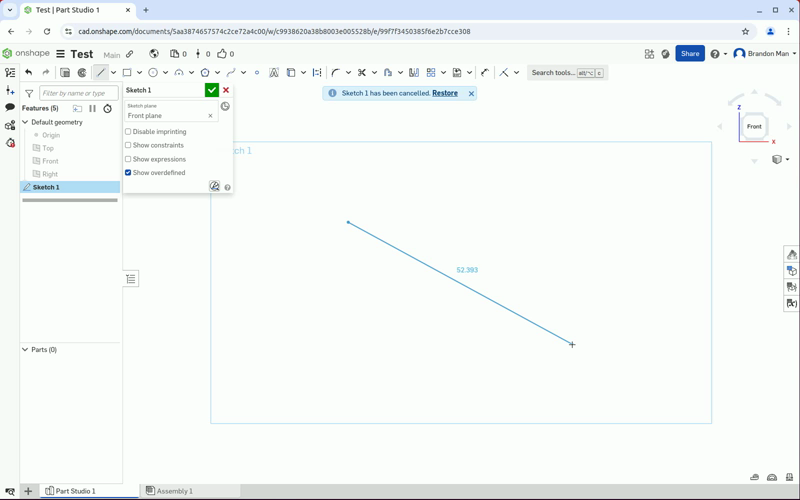
key_down(shift)
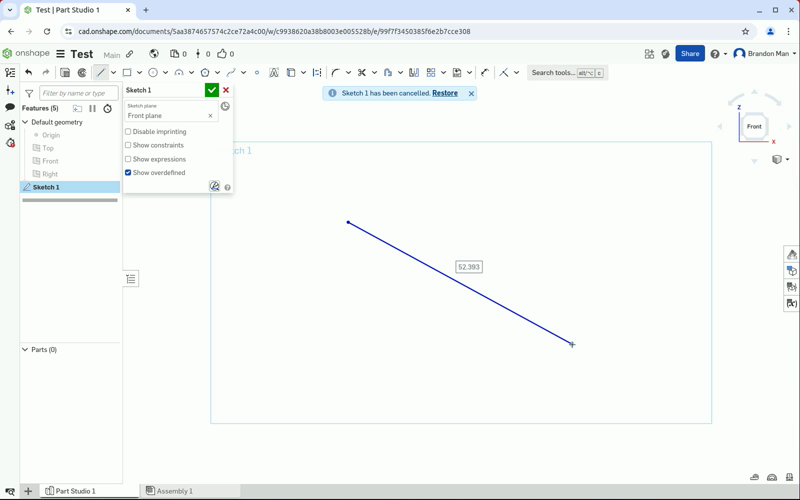
mouse_move(572, 222)
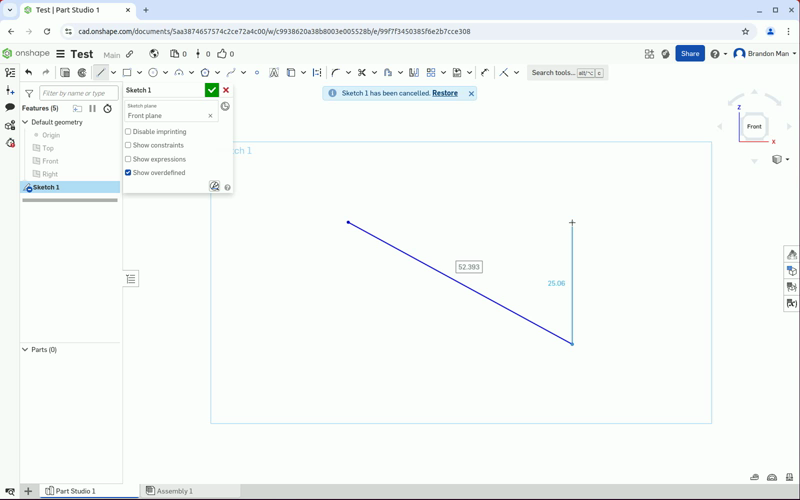
click(572, 222)
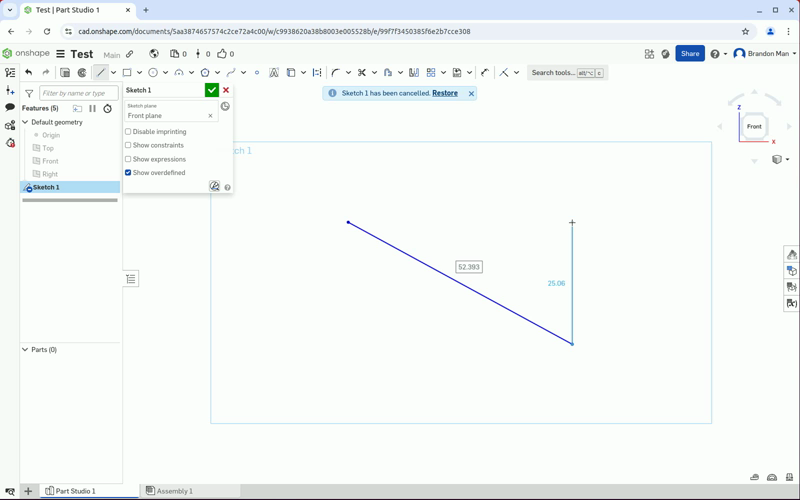
key_up(shift)
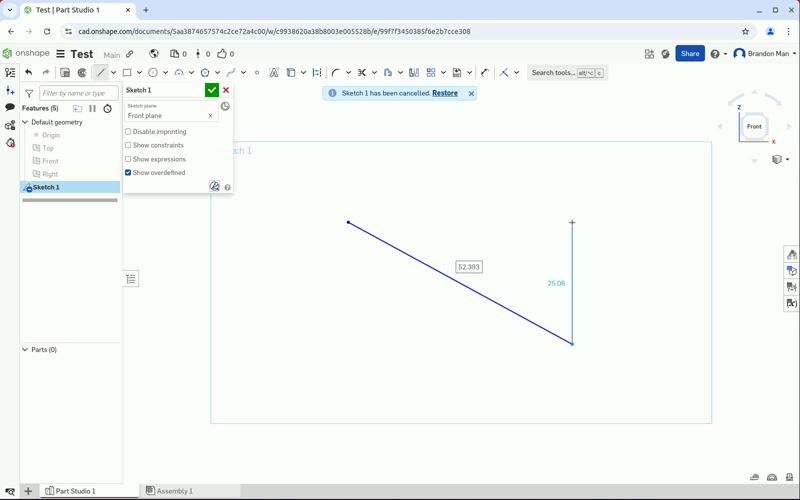
key_down(shift)
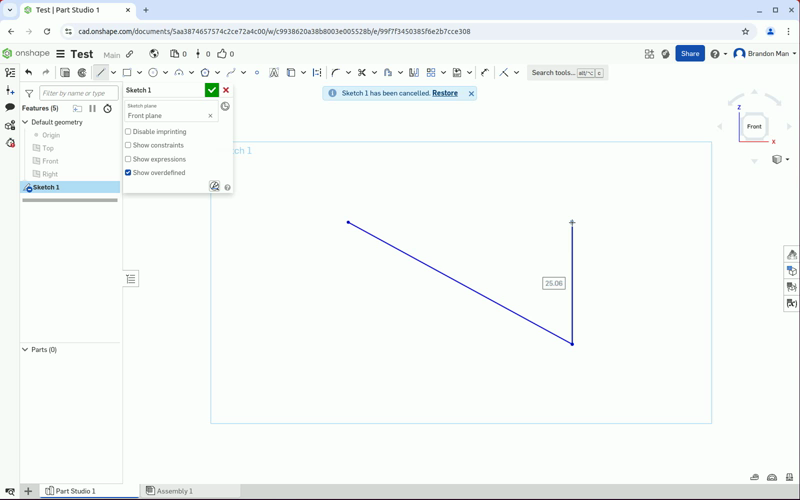
mouse_move(348, 222)
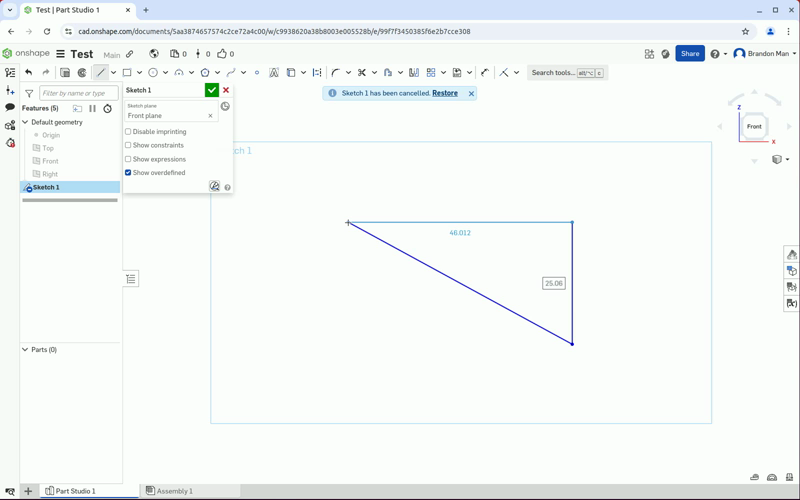
key_up(shift)
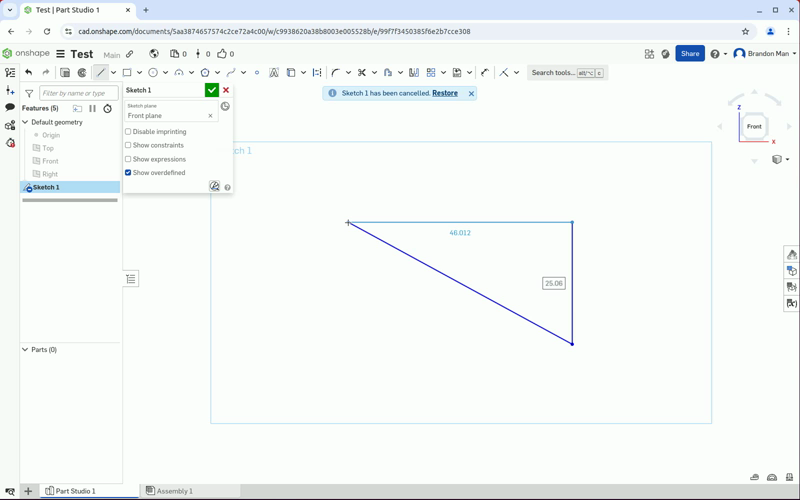
click(348, 222)
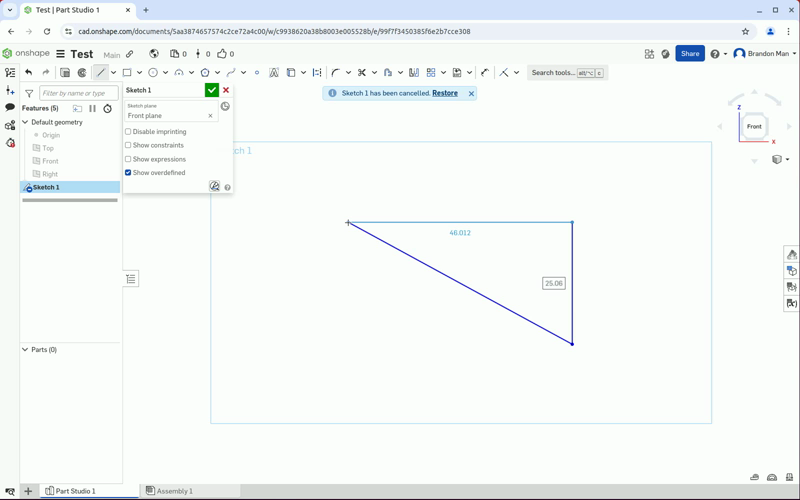
key(esc)
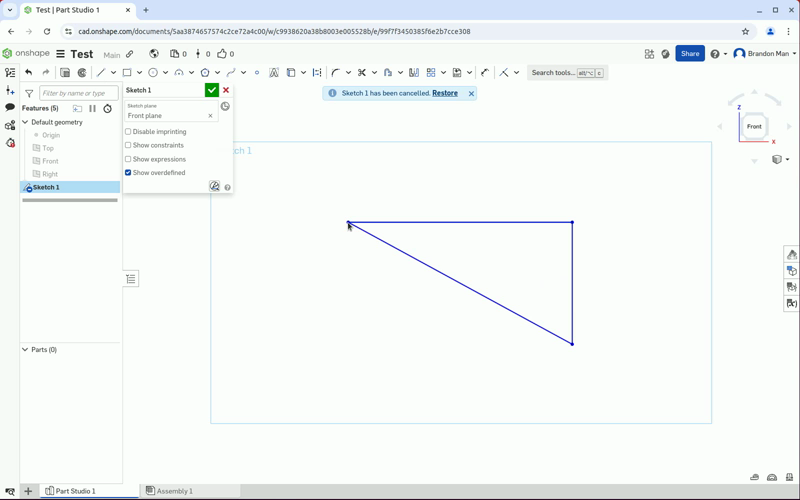
mouse_move(541, 287)
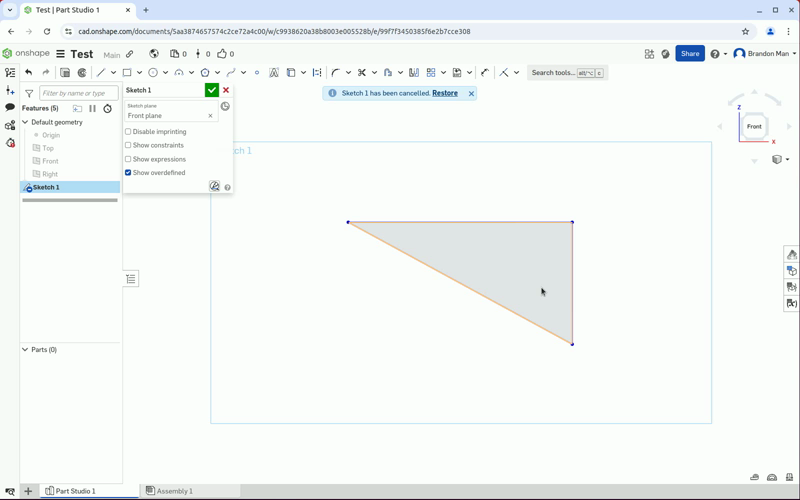
click(541, 287)
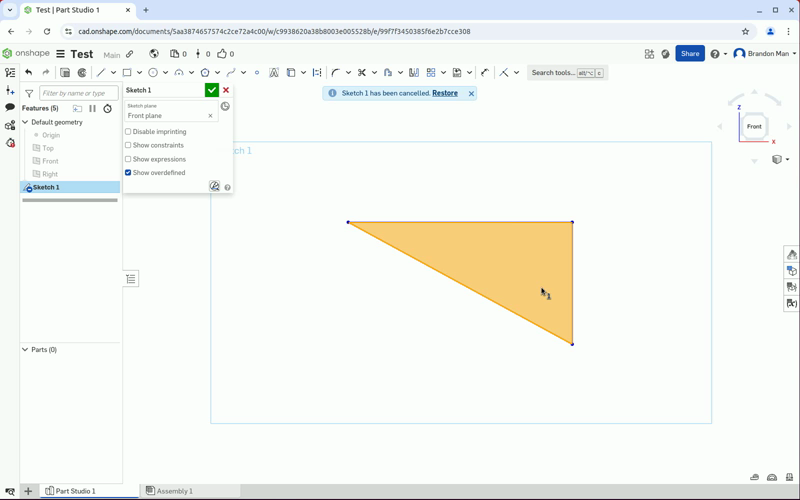
mouse_move(73, 352)
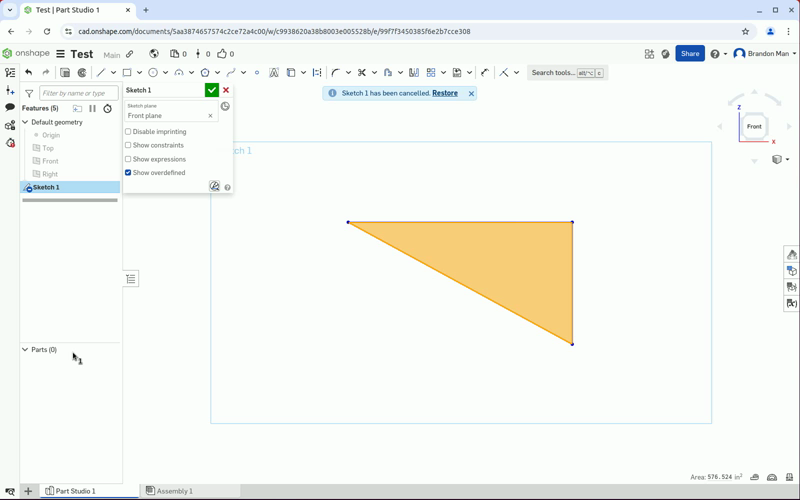
key(shift+y)
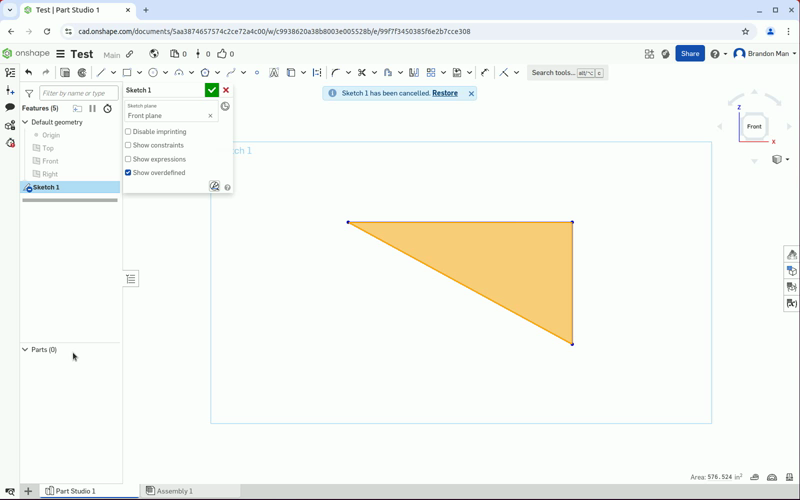
key(shift+e)
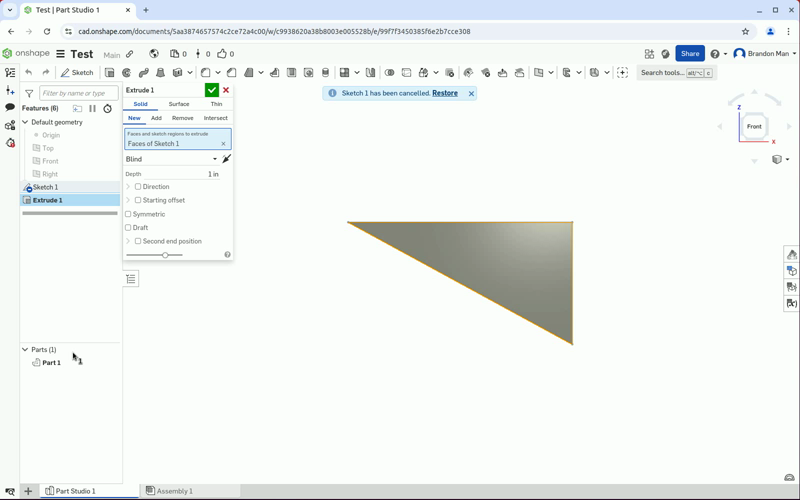
mouse_move(143, 106)
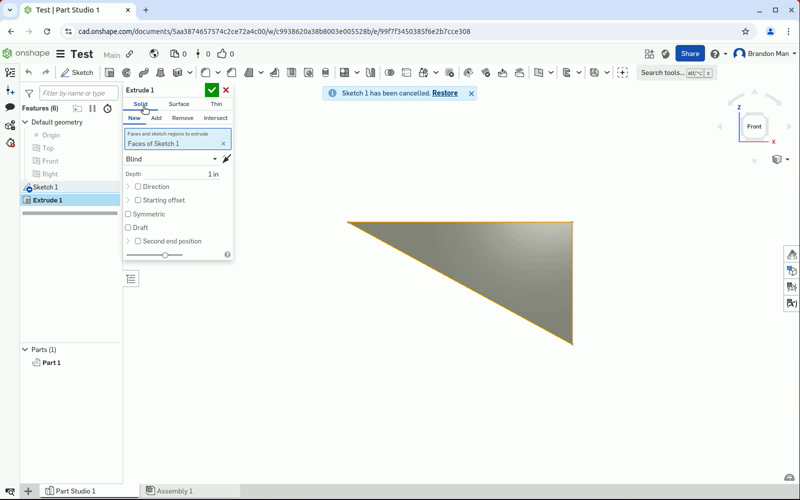
click(143, 106)
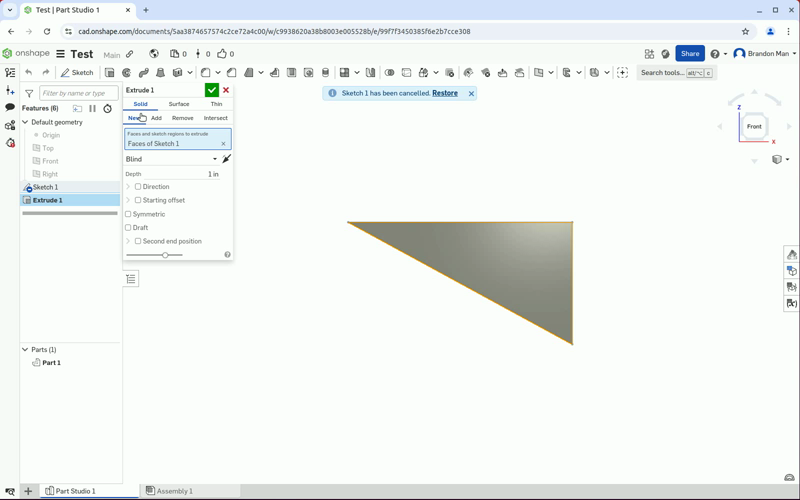
mouse_move(137, 120)
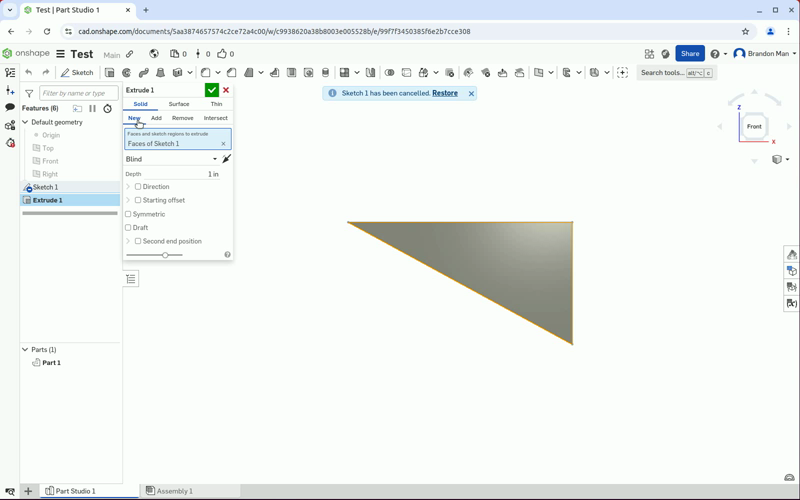
click(137, 120)
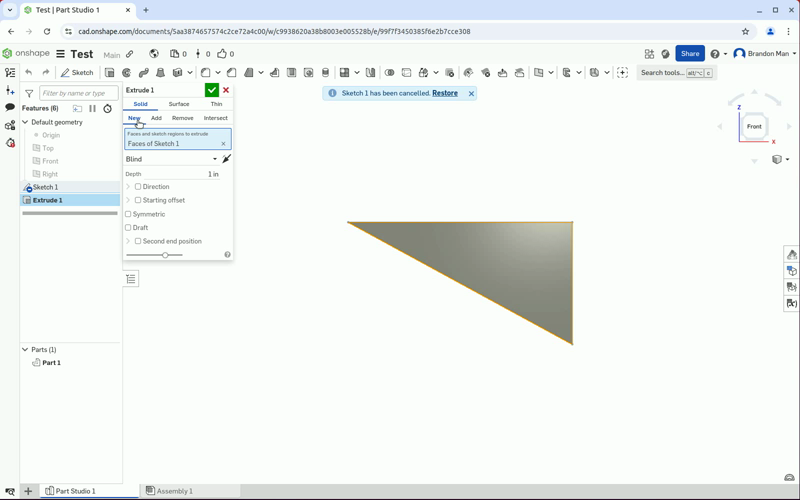
key(tab, 4)
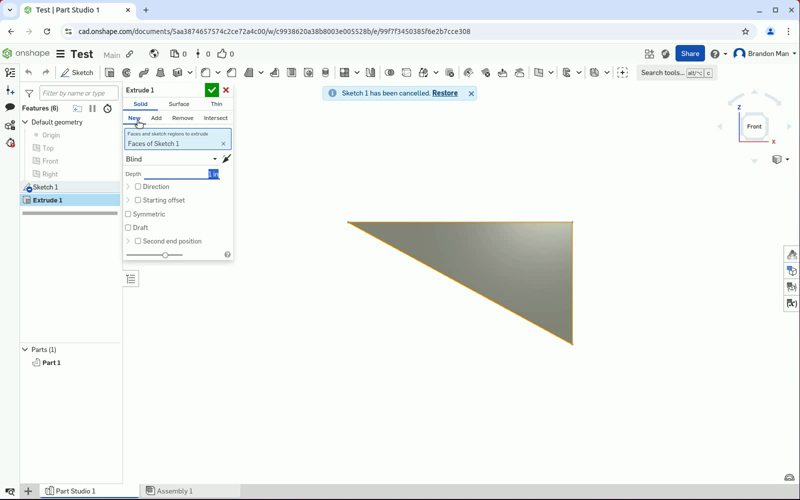
text(1.926)
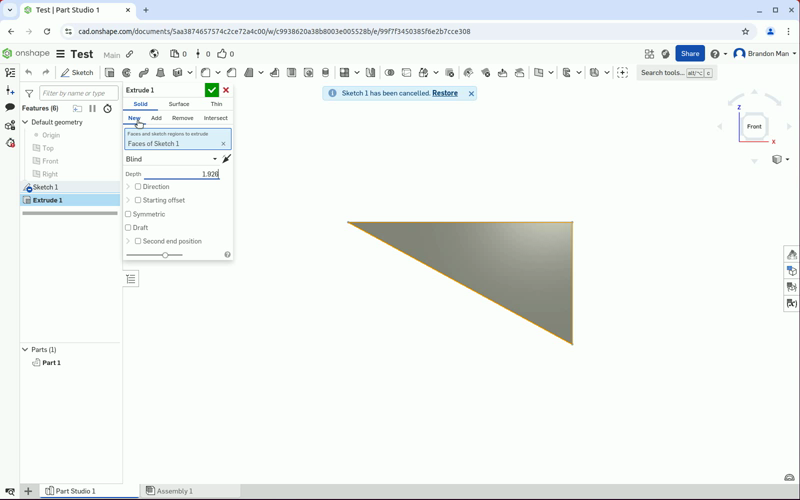
key(tab, 3)
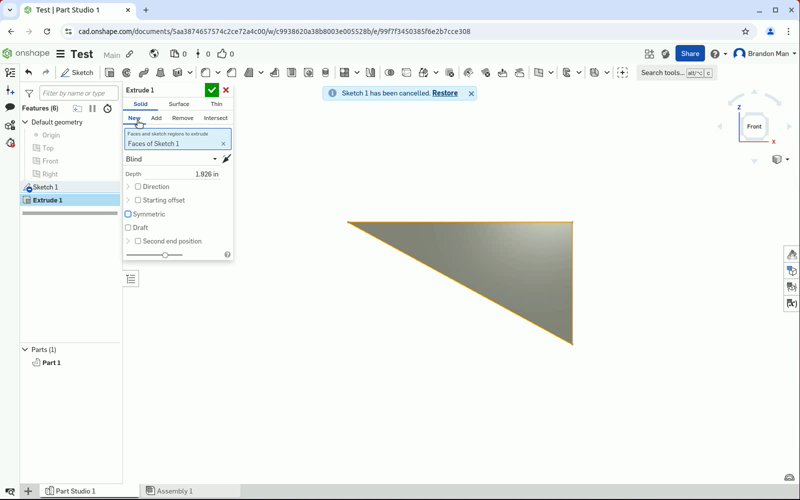
key(space)
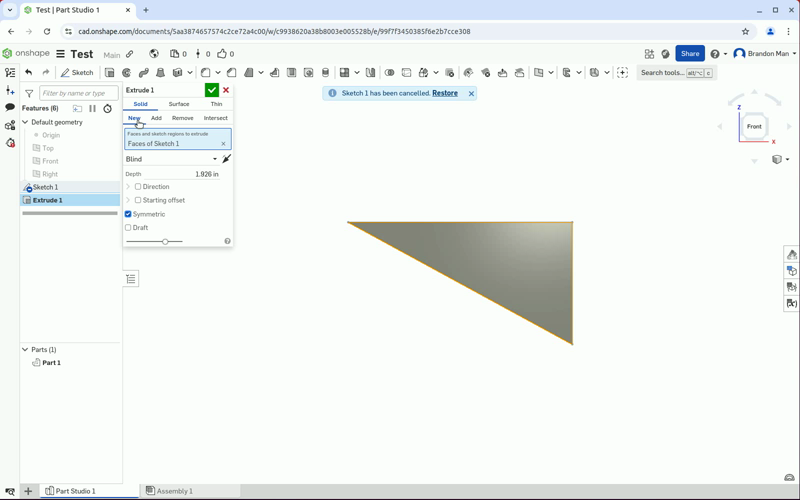
key(enter)
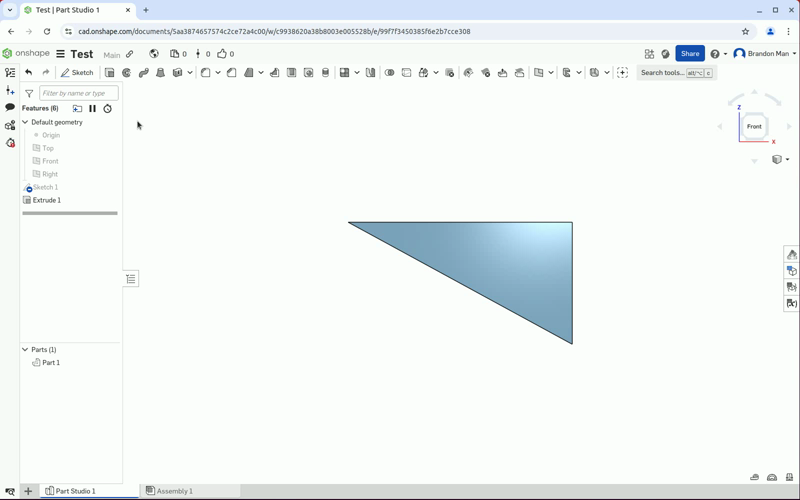
key(shift+h)
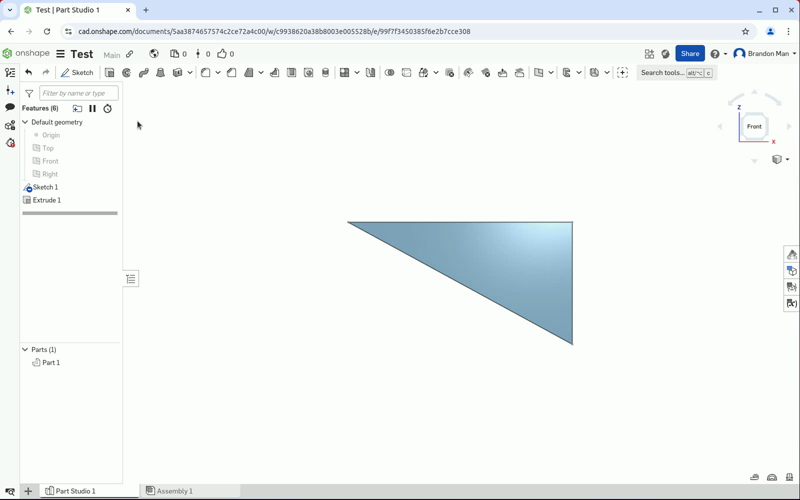
key(shift+h)
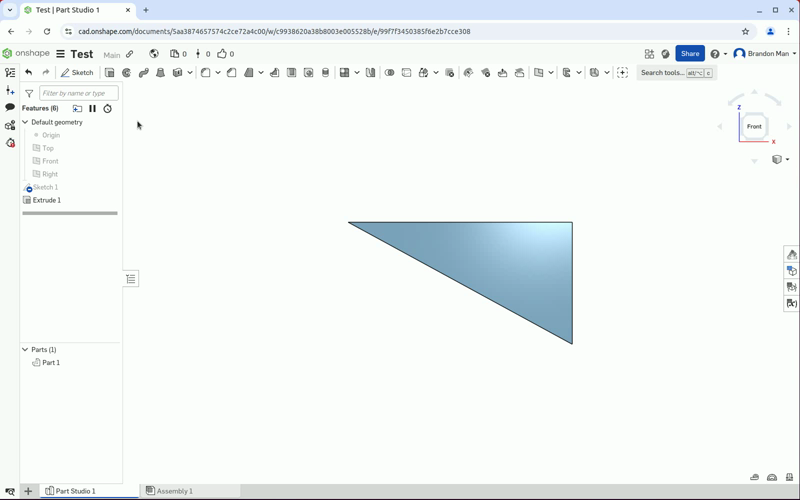
mouse_move(73, 189)
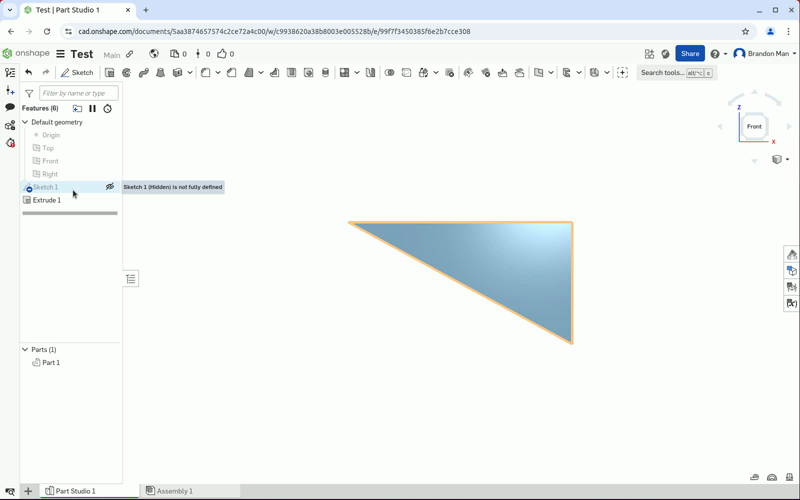
click(73, 189)
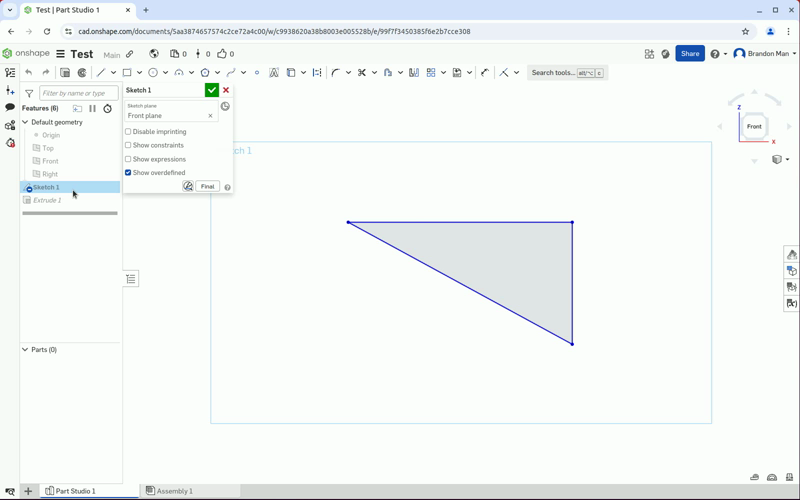
mouse_move(229, 92)
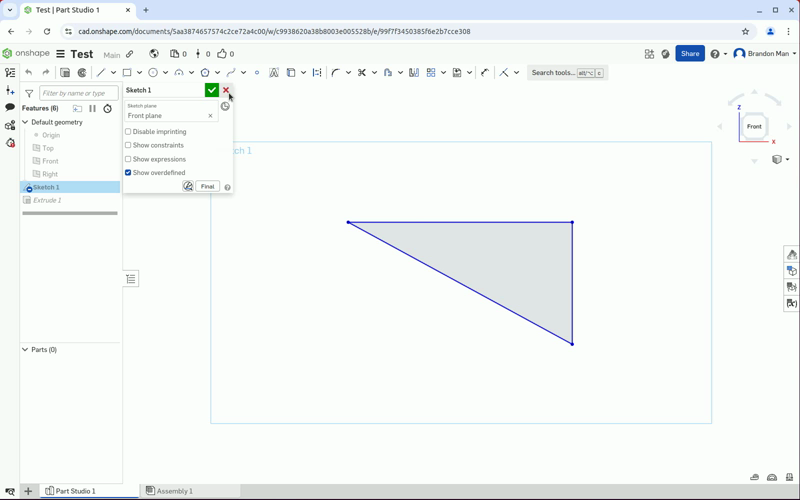
click(229, 92)
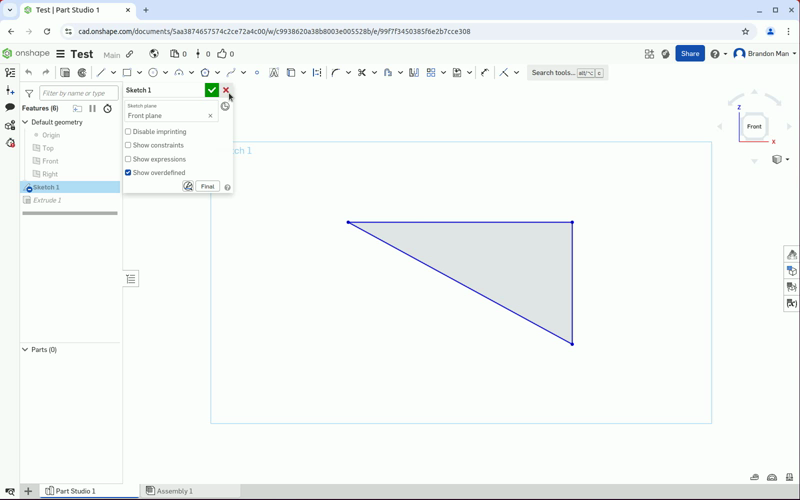
key(shift+s)
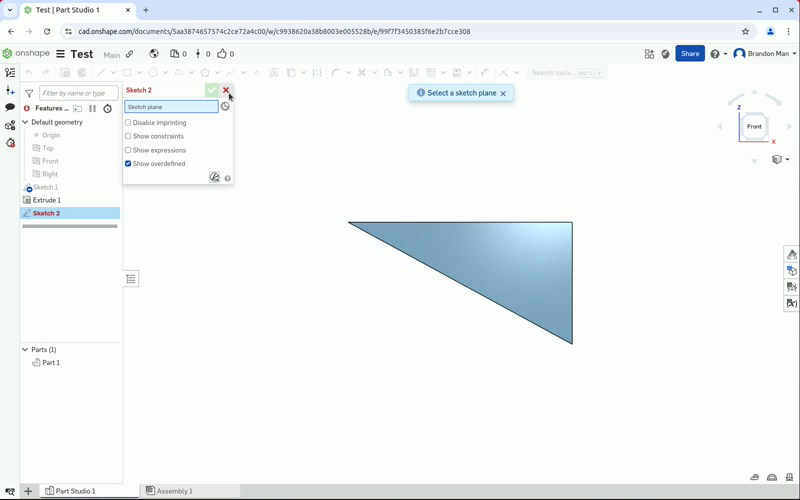
mouse_move(73, 163)
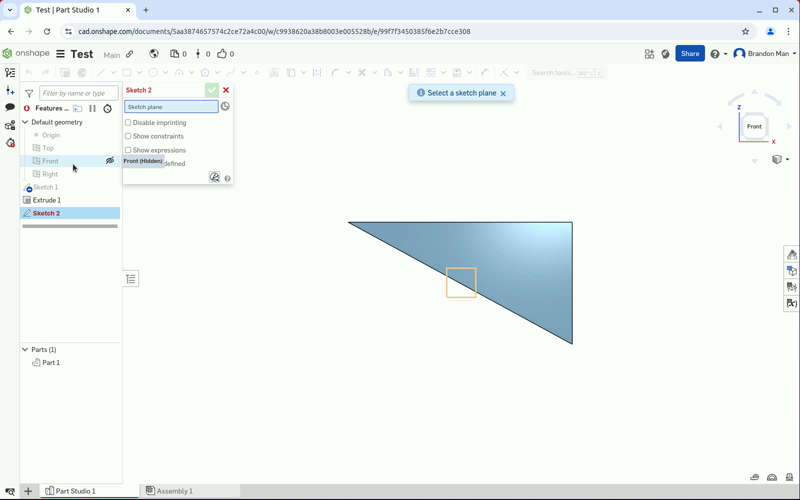
click(73, 163)
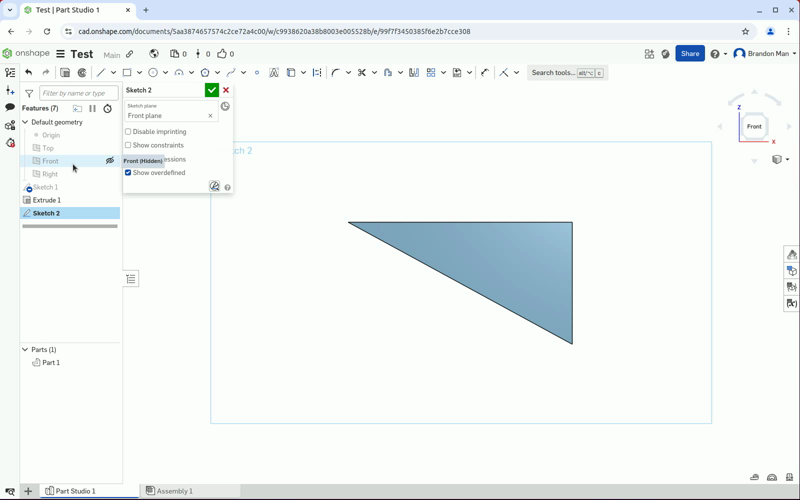
mouse_move(73, 352)
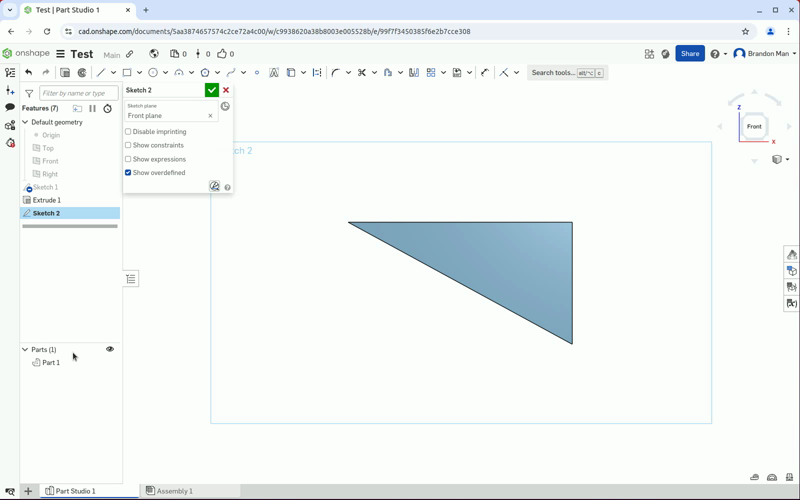
key(y)
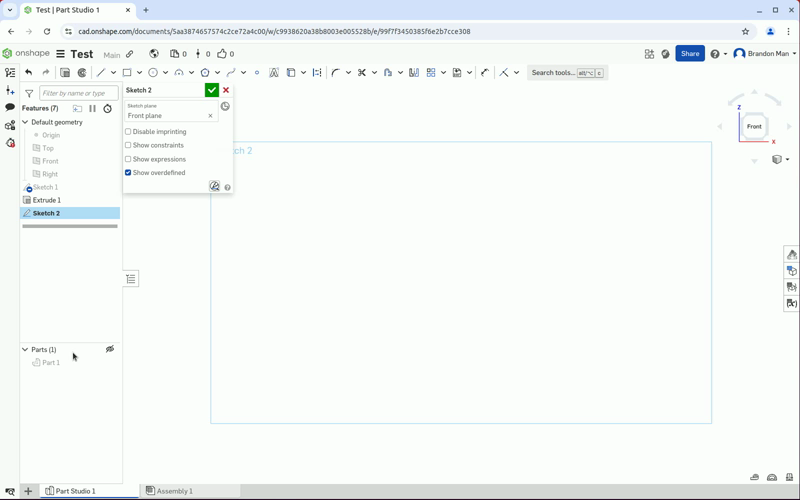
key(l)
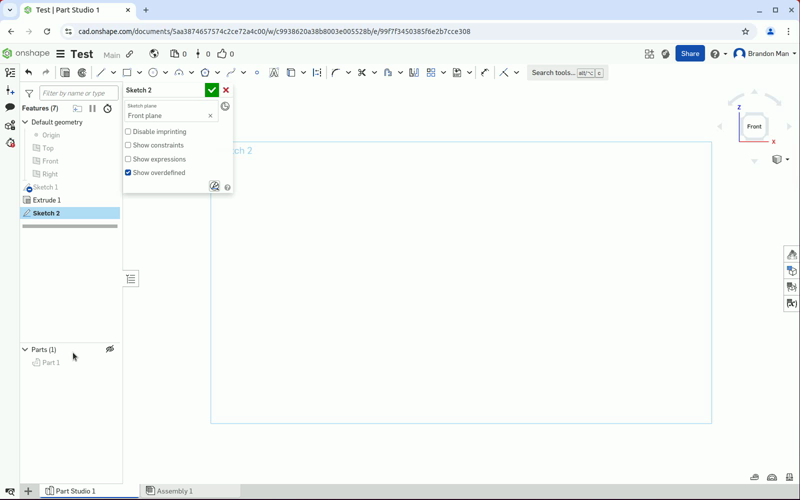
key_down(shift)
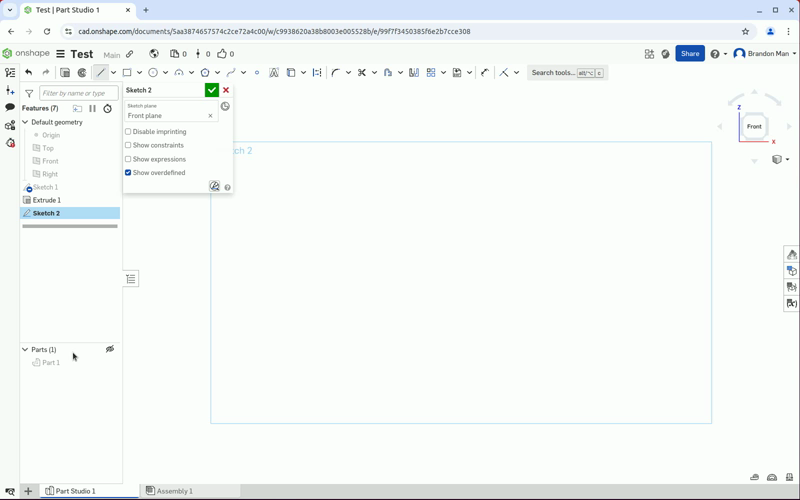
mouse_move(451, 375)
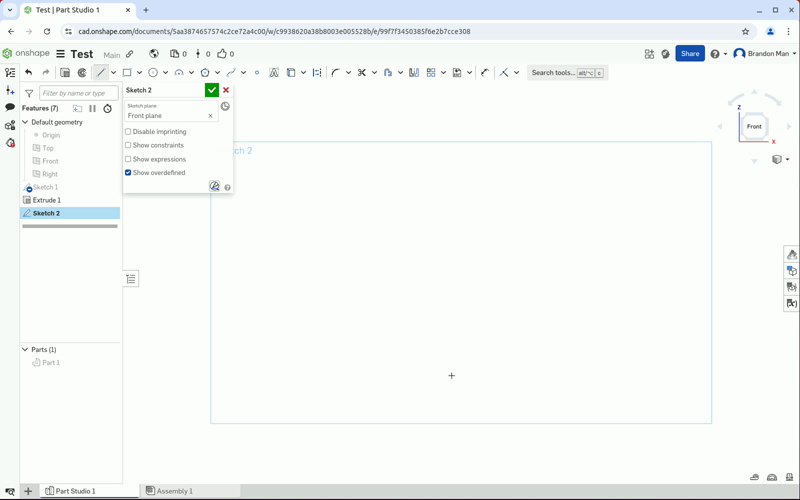
click(451, 375)
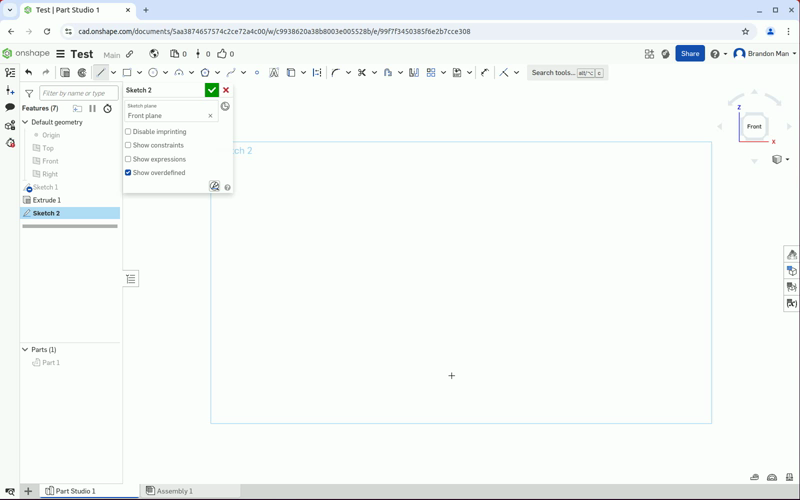
key_up(shift)
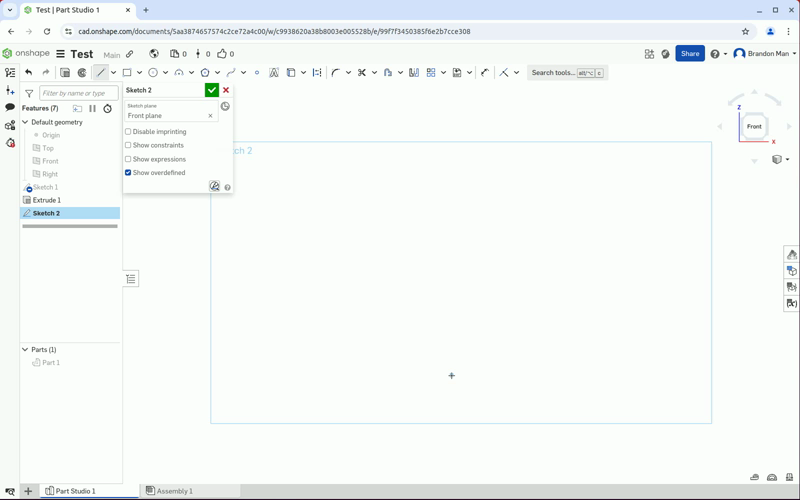
key_down(shift)
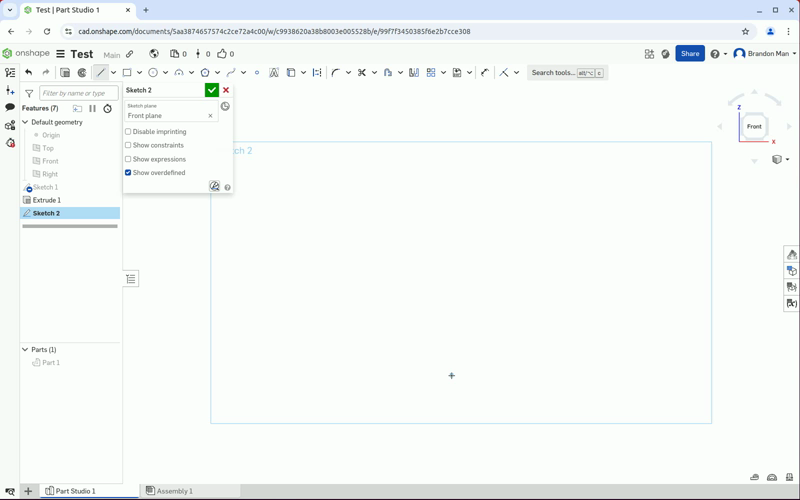
mouse_move(481, 375)
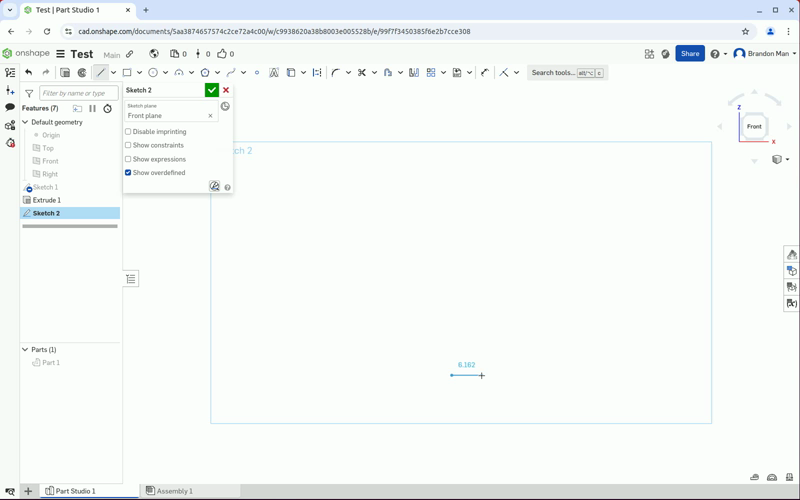
mouse_move(470, 375)
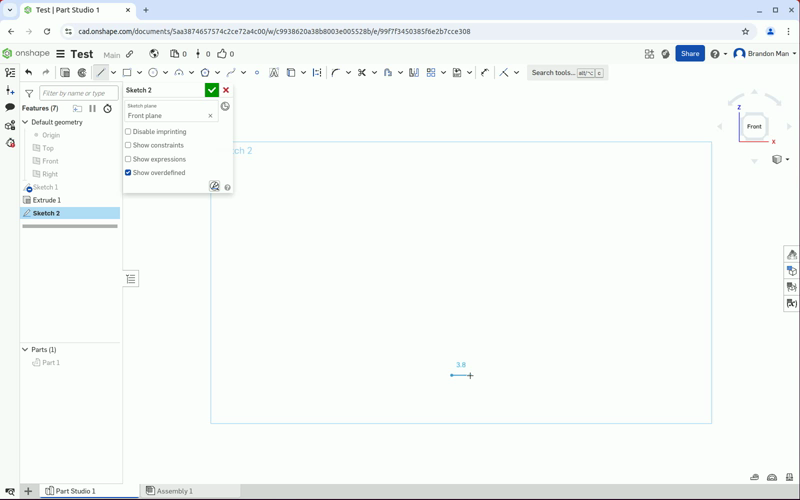
click(470, 375)
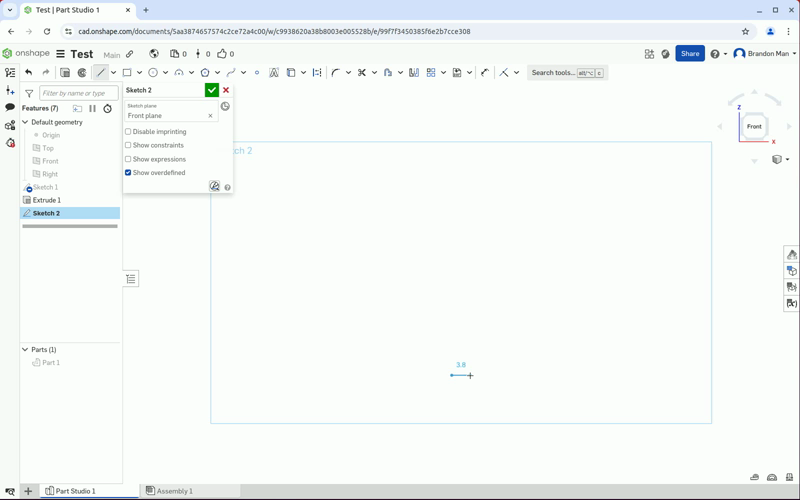
key_up(shift)
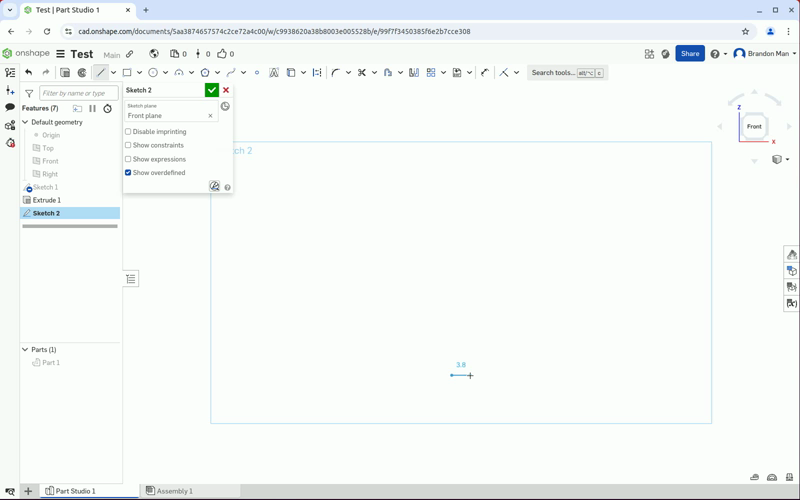
key_down(shift)
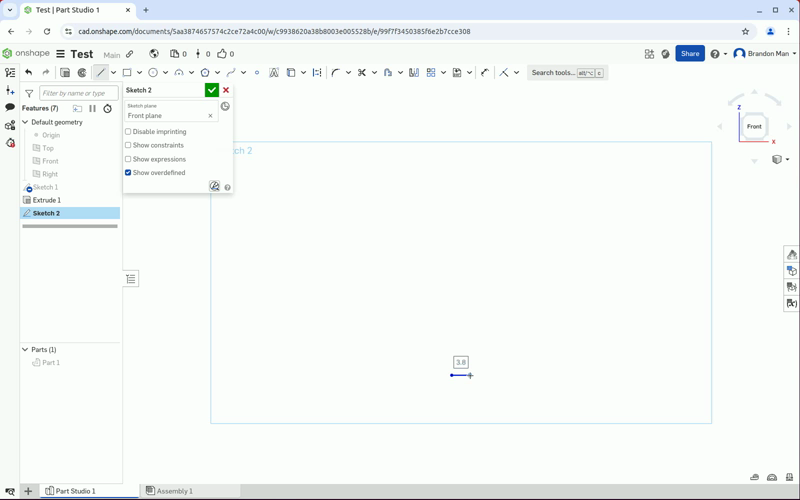
mouse_move(500, 375)
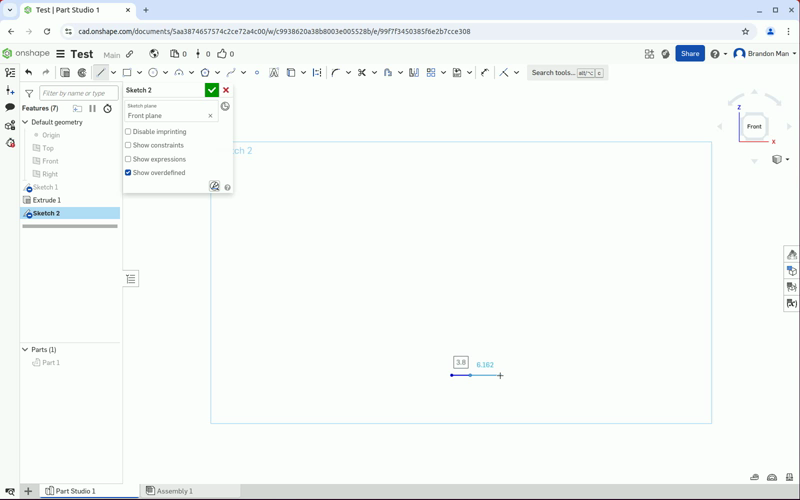
mouse_move(470, 342)
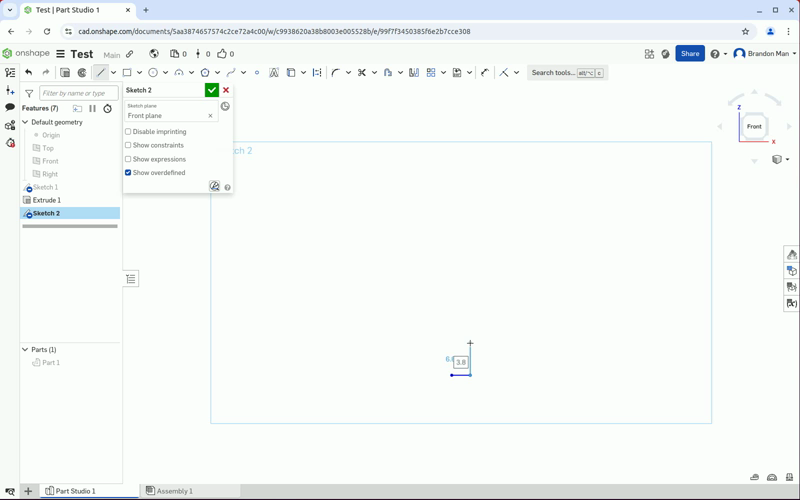
click(470, 342)
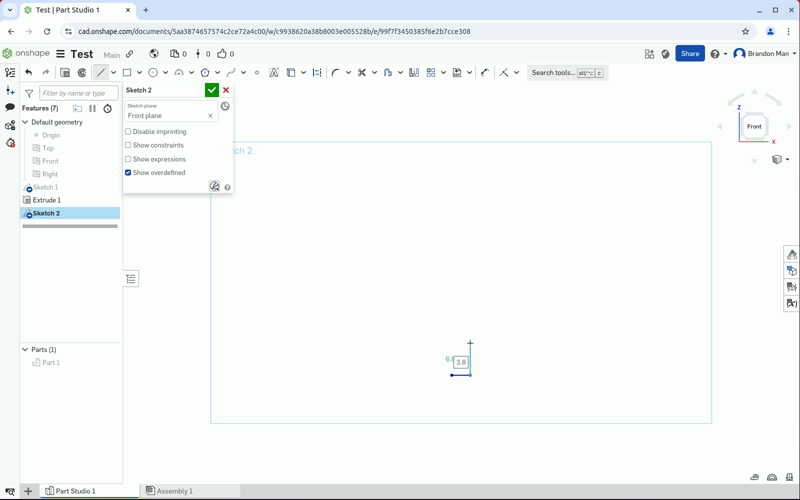
key_up(shift)
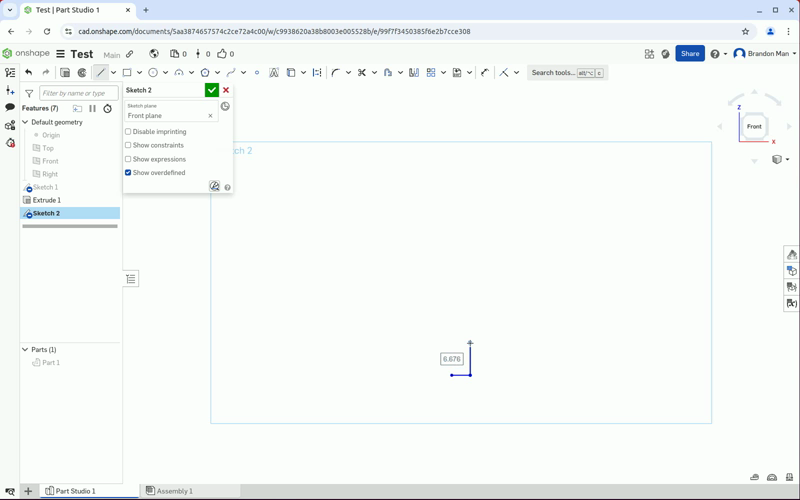
key_down(shift)
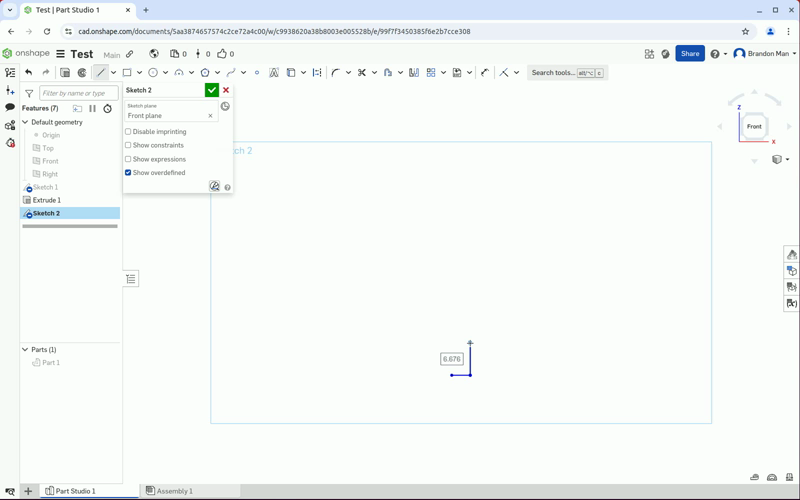
mouse_move(500, 342)
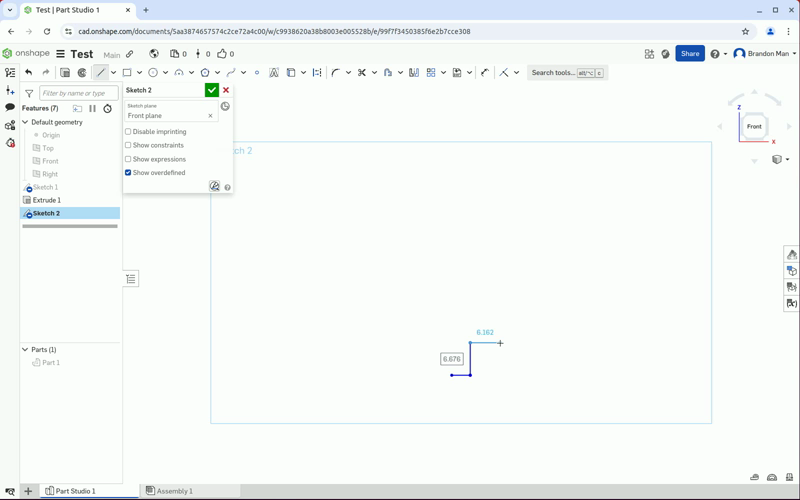
mouse_move(451, 342)
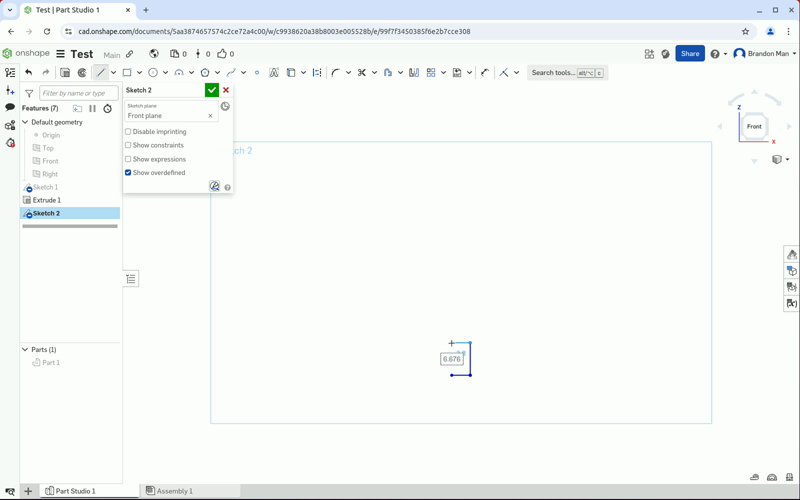
click(451, 342)
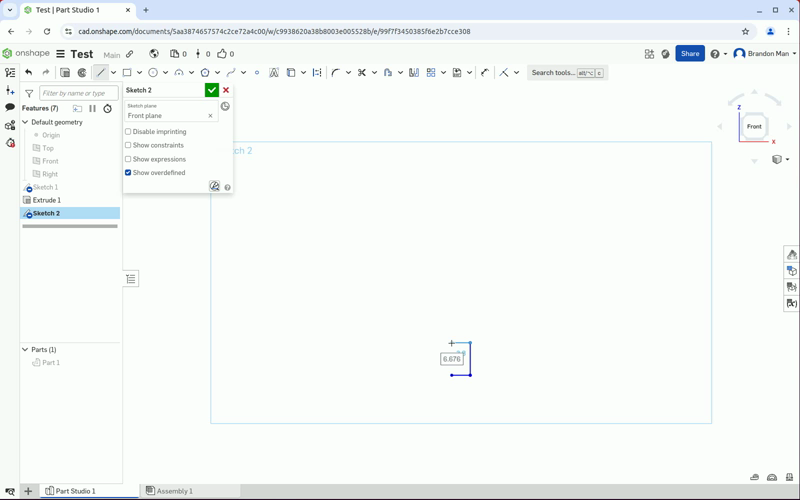
key_up(shift)
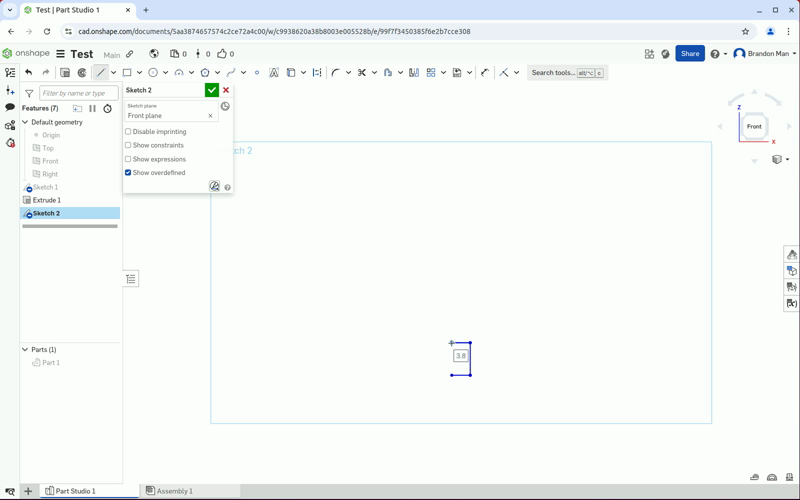
mouse_move(481, 342)
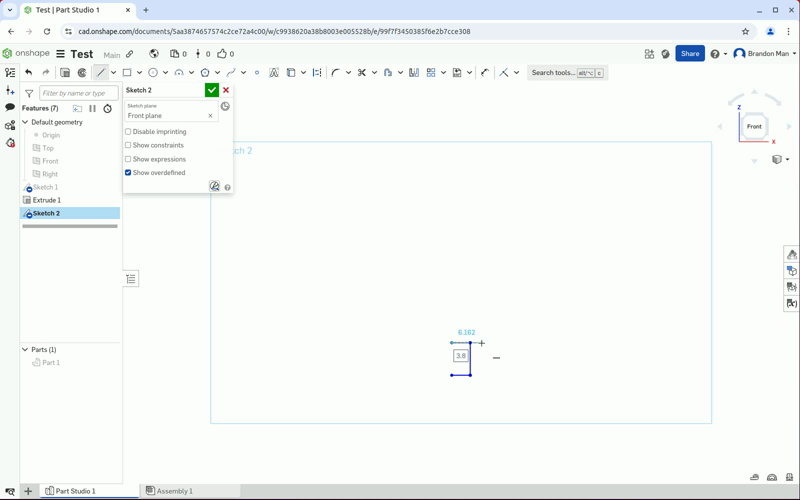
key_down(shift)
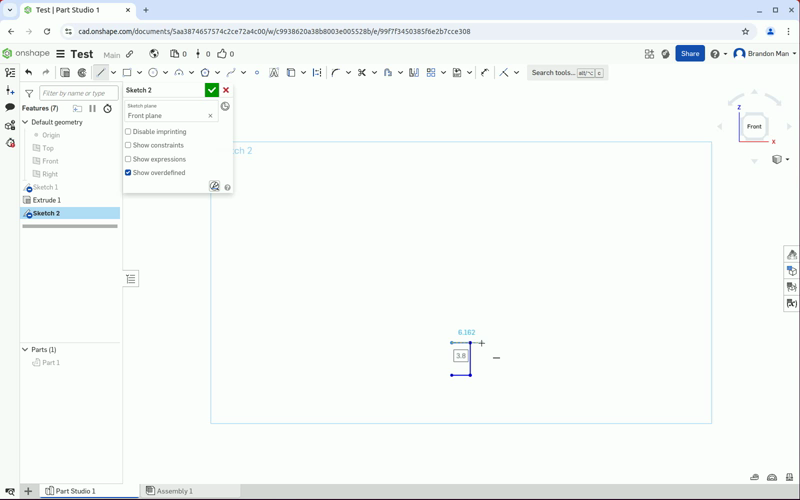
mouse_move(451, 375)
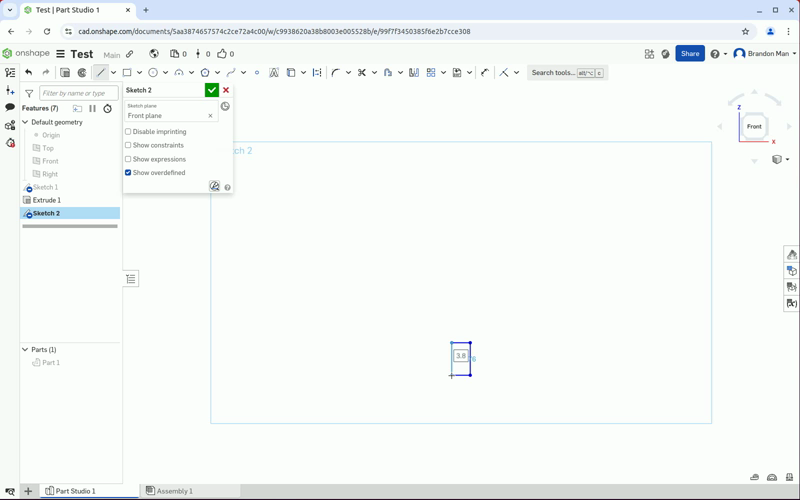
key_up(shift)
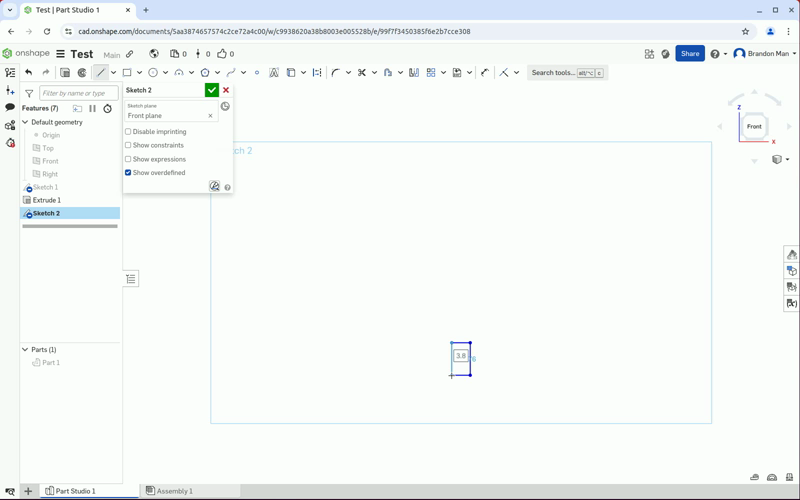
click(451, 375)
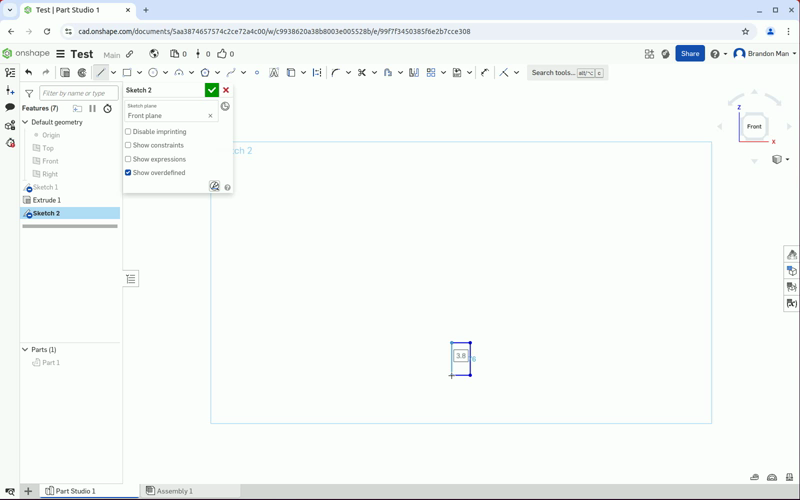
key(esc)
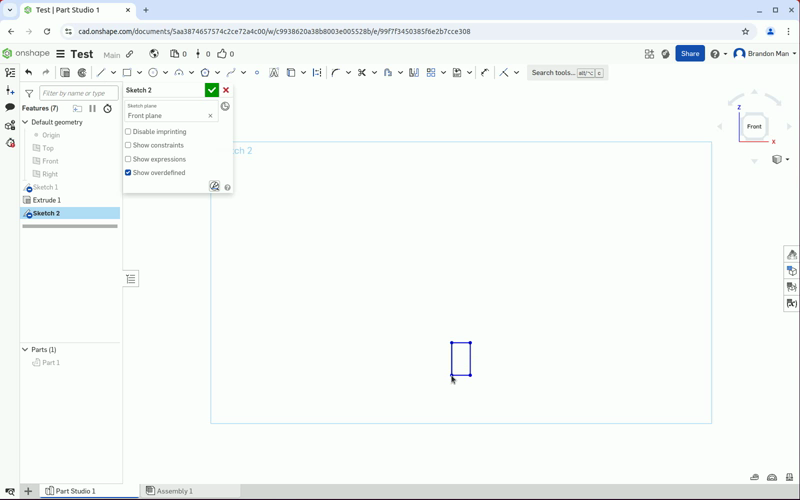
mouse_move(452, 350)
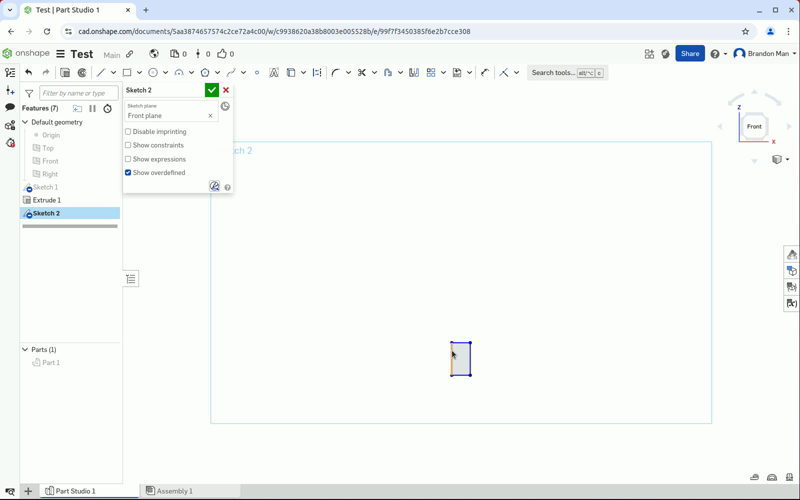
scroll(6)
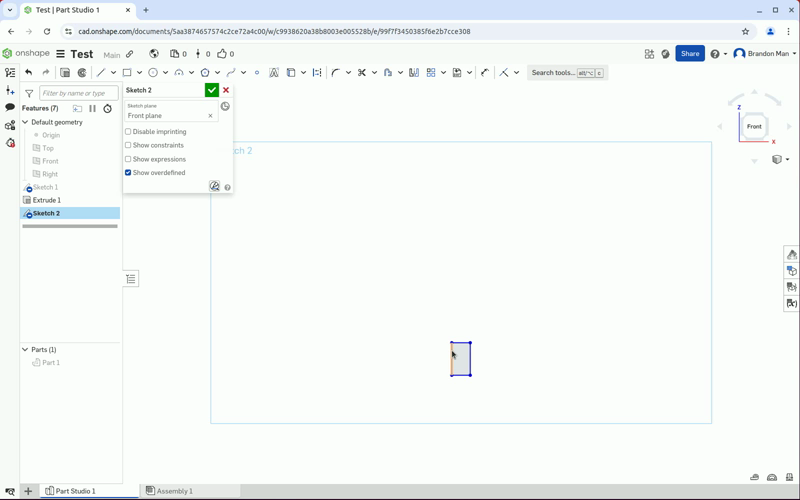
scroll(6)
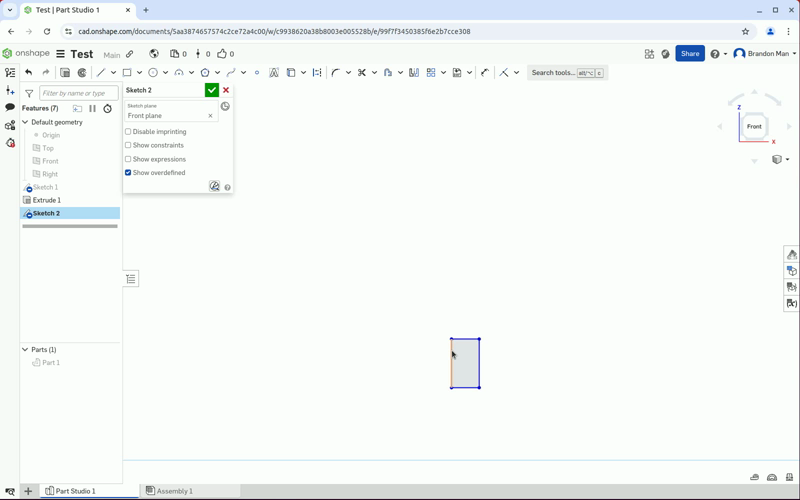
scroll(6)
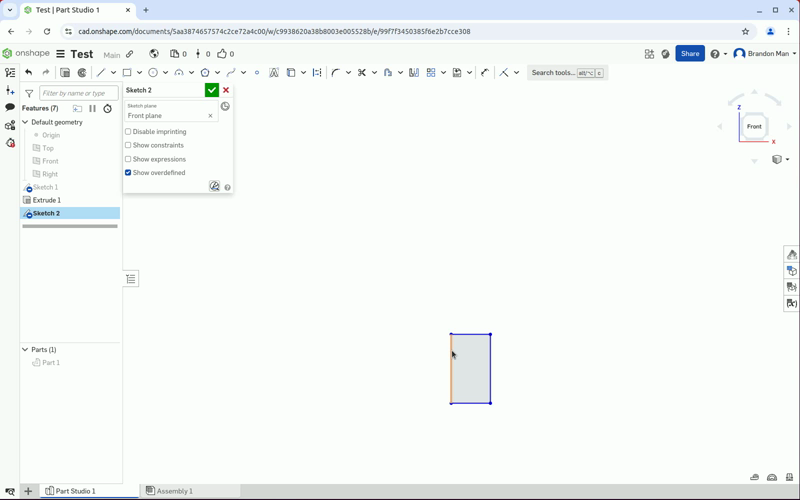
scroll(6)
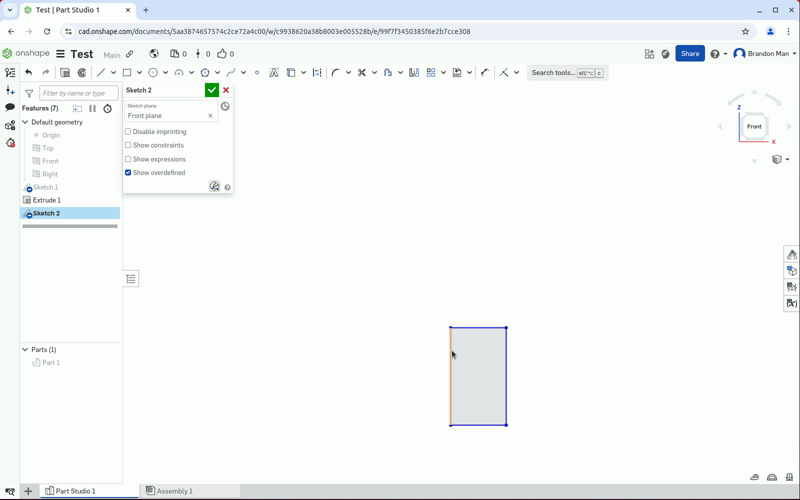
scroll(6)
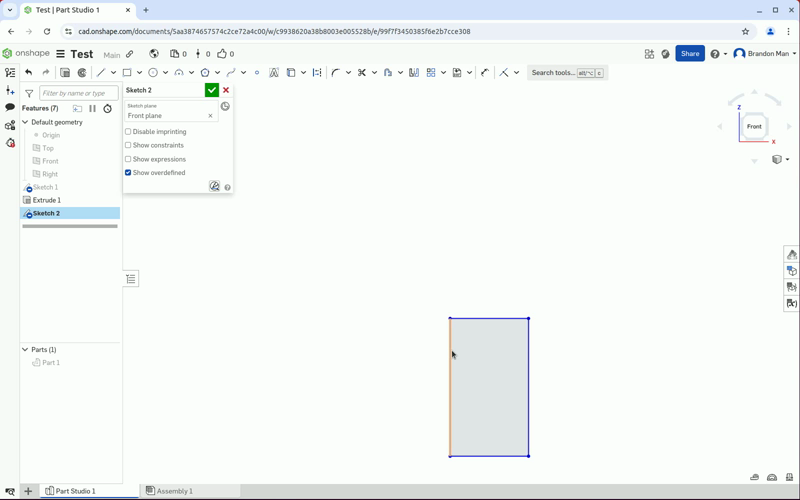
scroll(6)
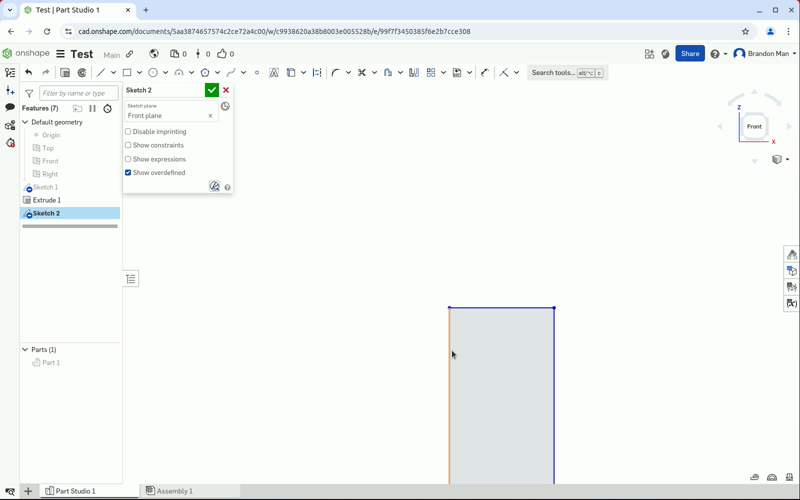
scroll(6)
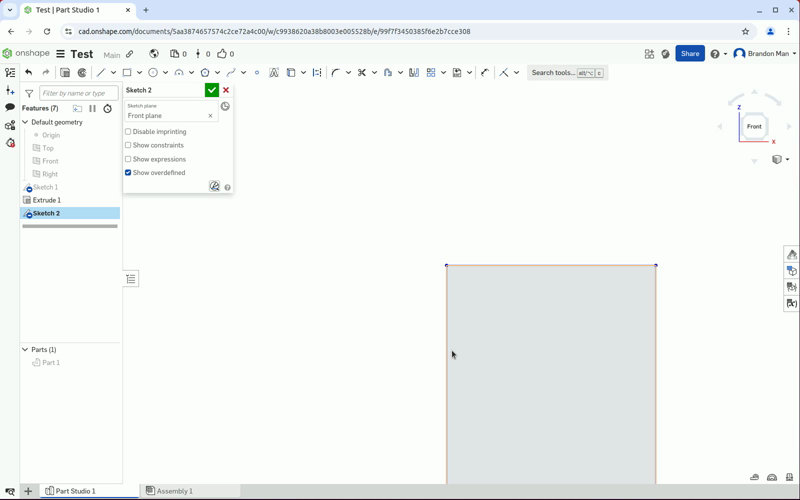
click(452, 350)
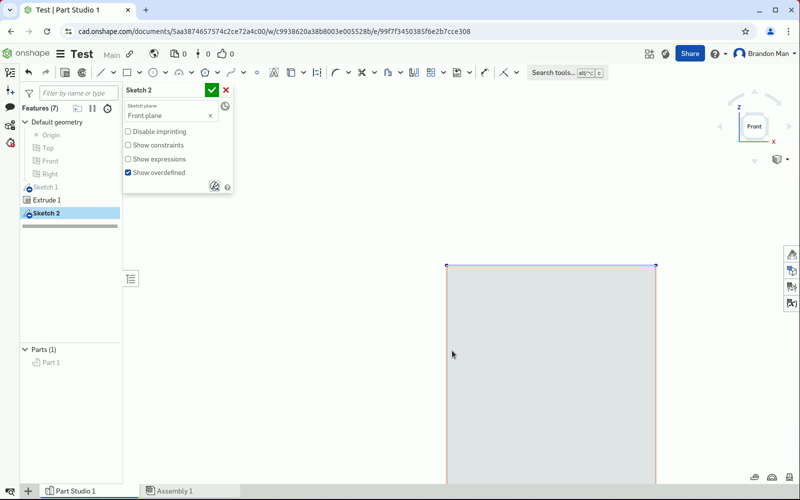
scroll(-6)
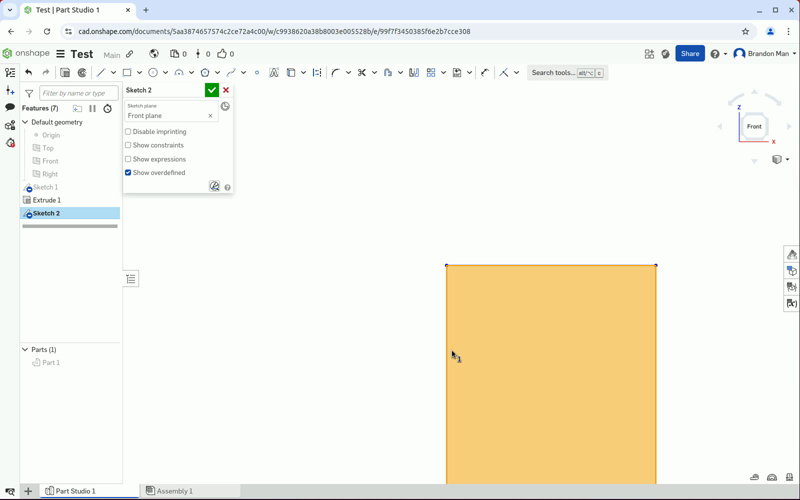
scroll(-6)
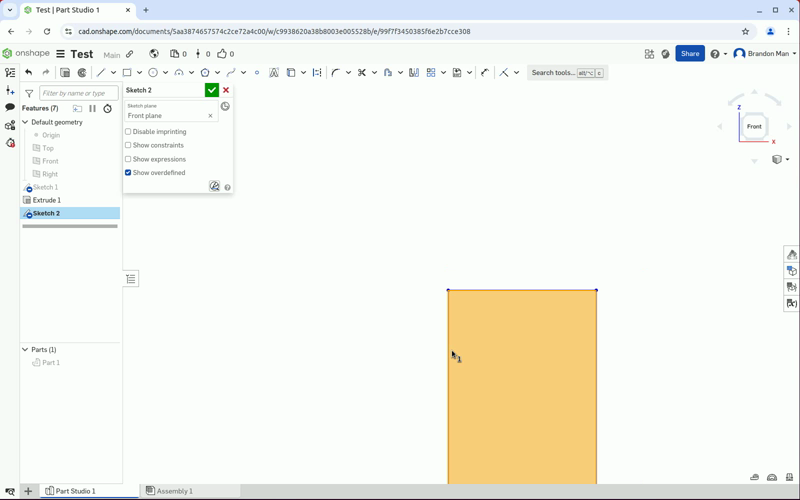
scroll(-6)
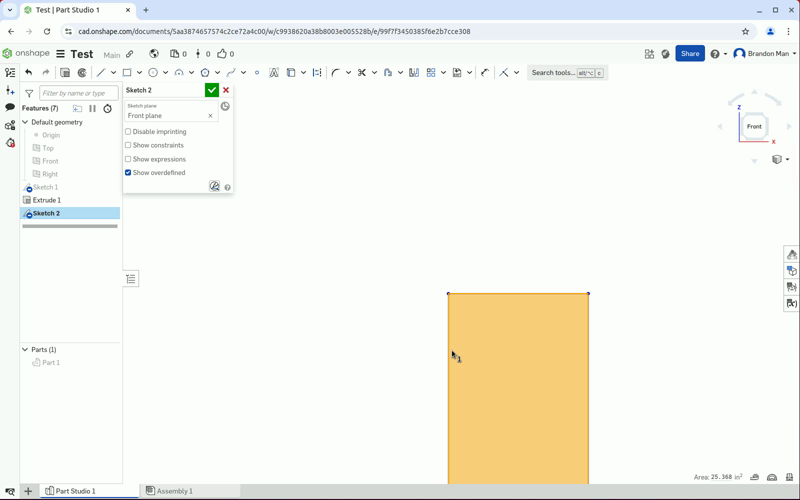
scroll(-6)
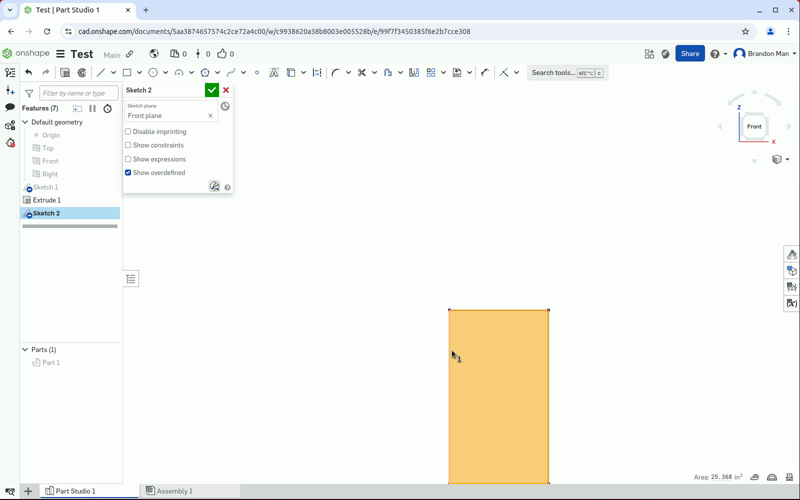
scroll(-6)
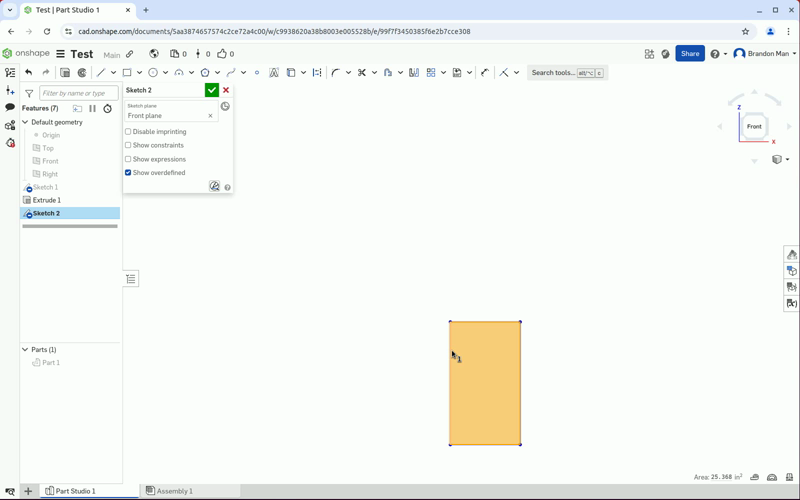
scroll(-6)
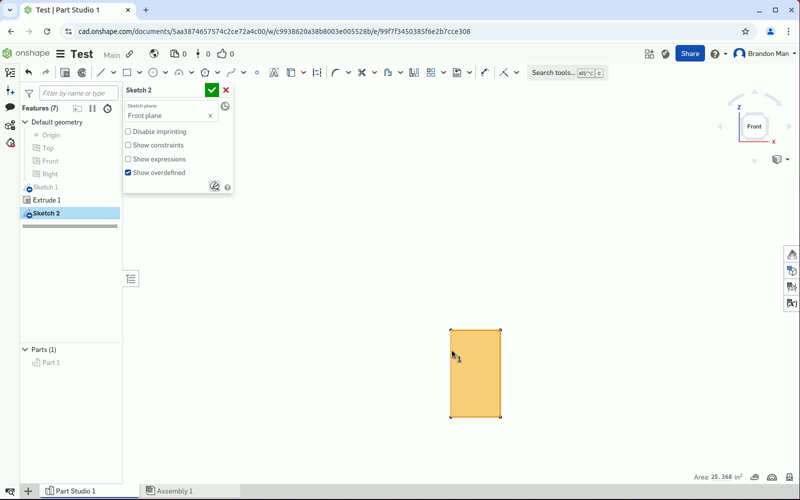
scroll(-6)
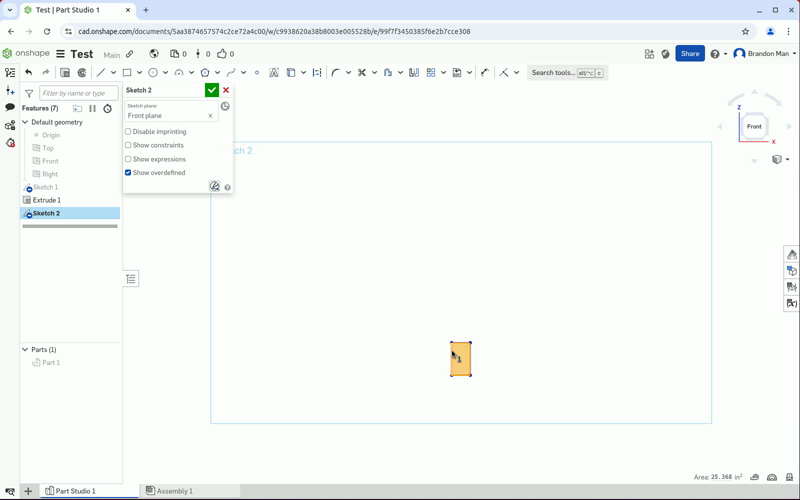
mouse_move(73, 352)
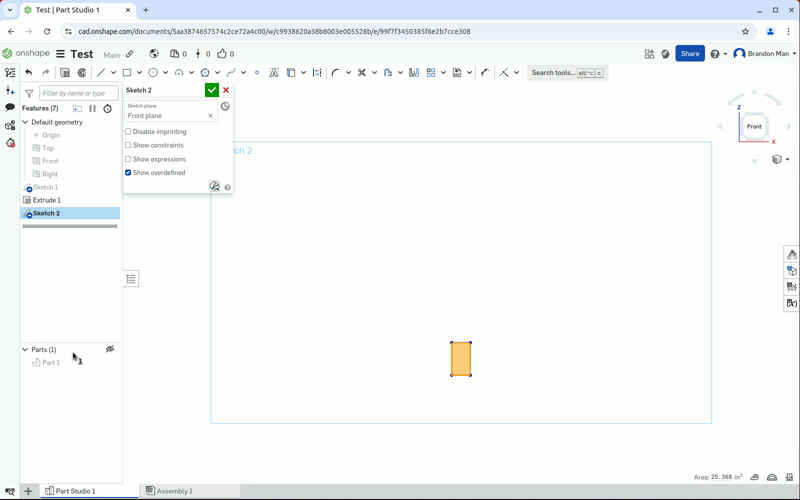
key(shift+y)
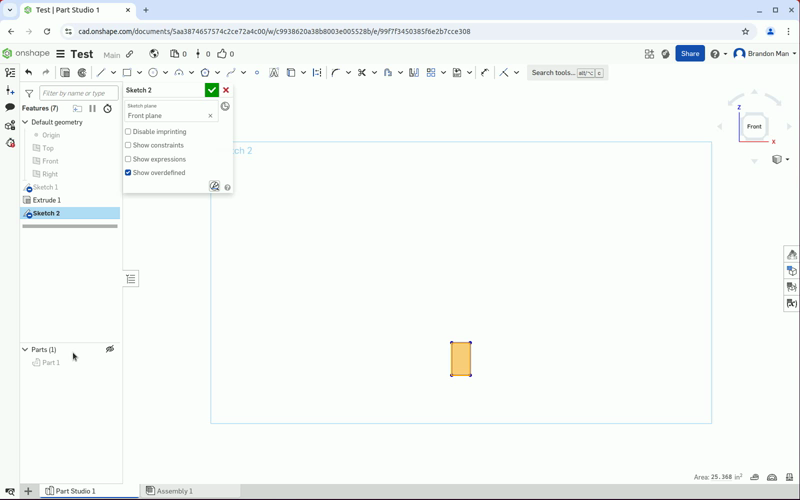
key(shift+e)
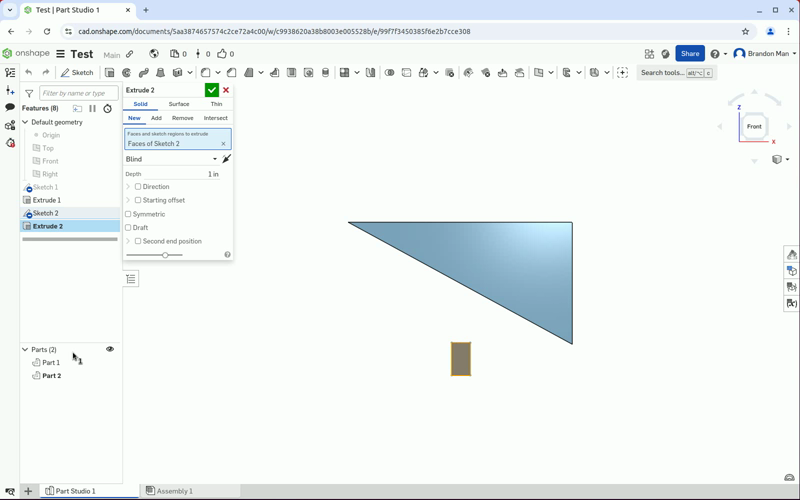
mouse_move(143, 106)
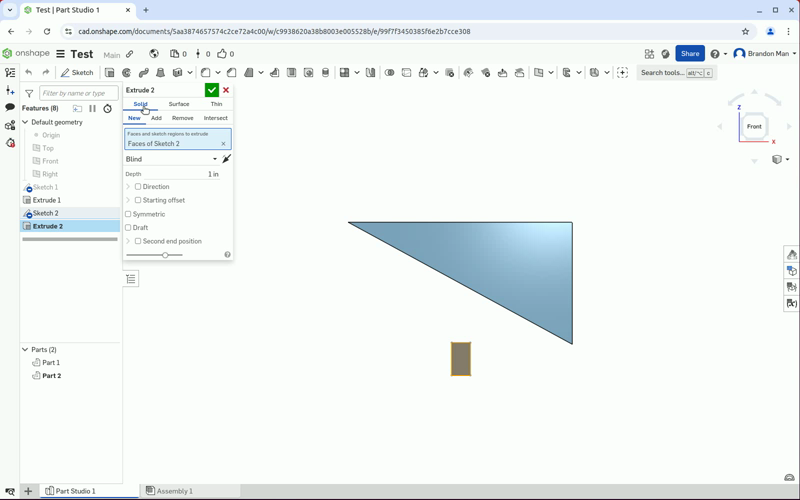
click(143, 106)
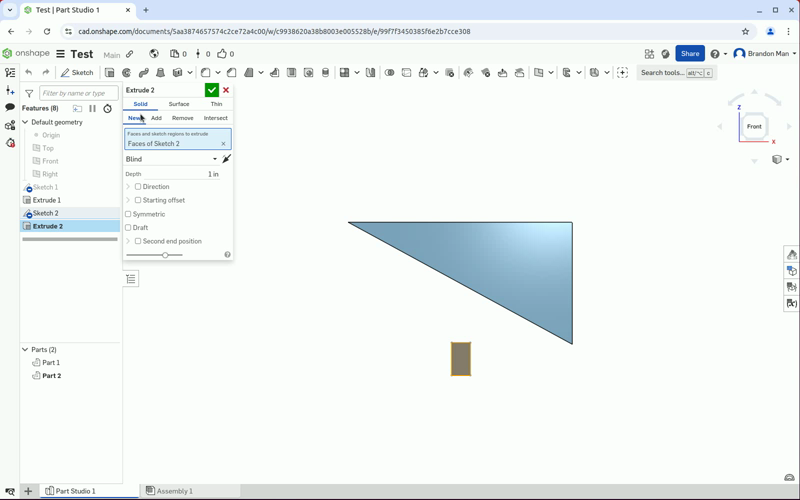
mouse_move(137, 120)
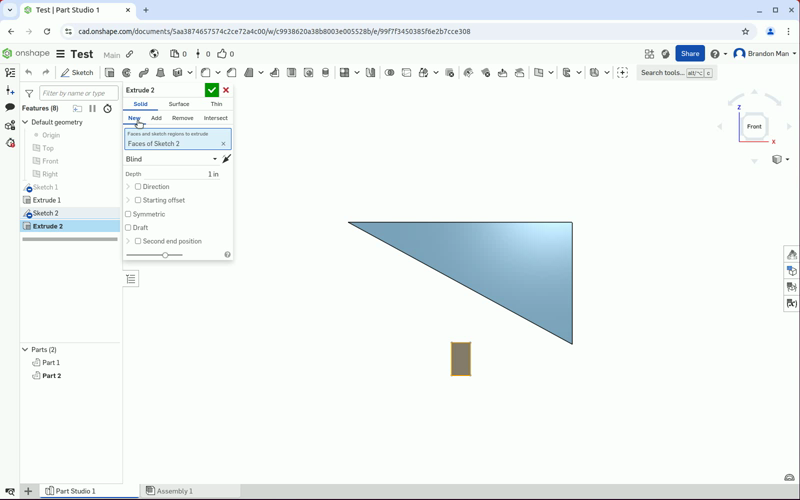
click(137, 120)
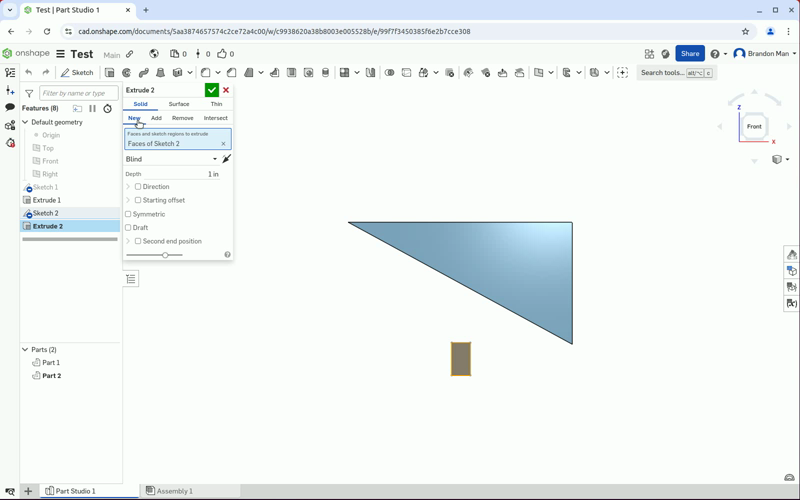
key(tab, 4)
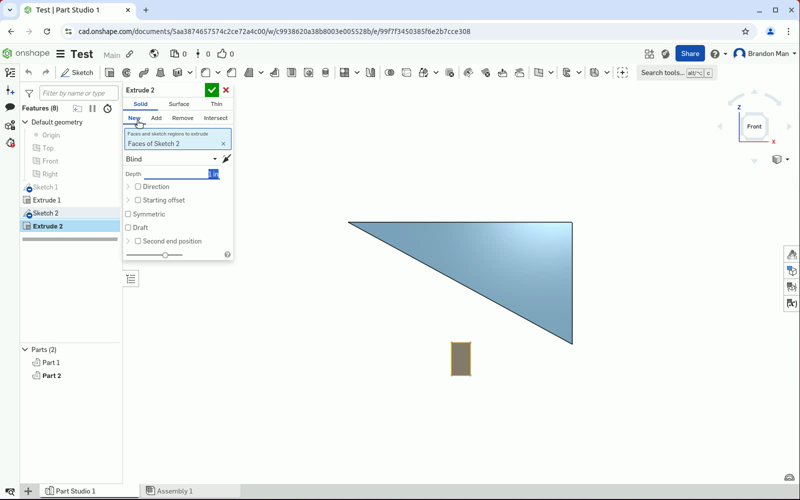
text(1.926)
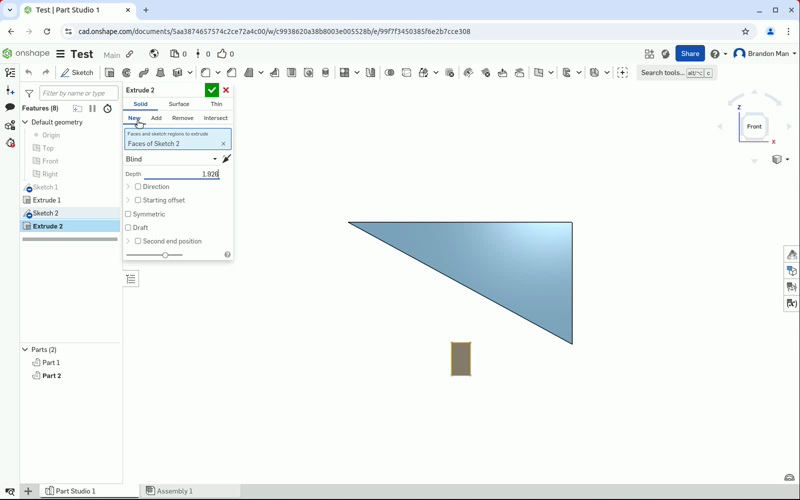
key(tab, 3)
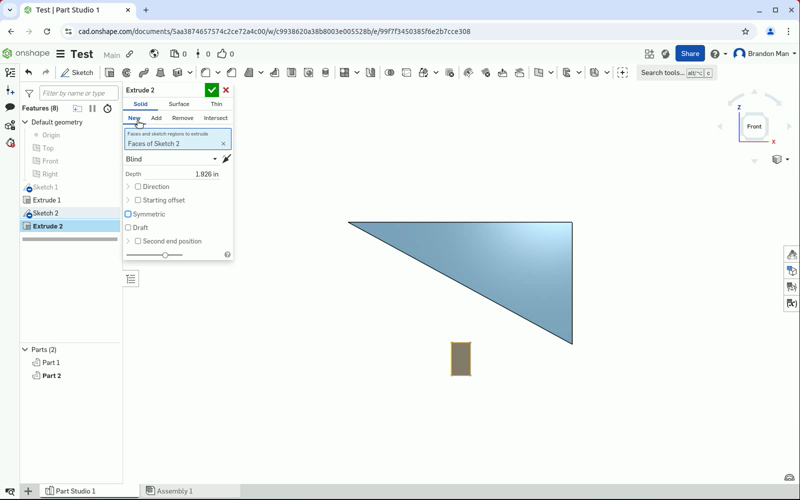
key(space)
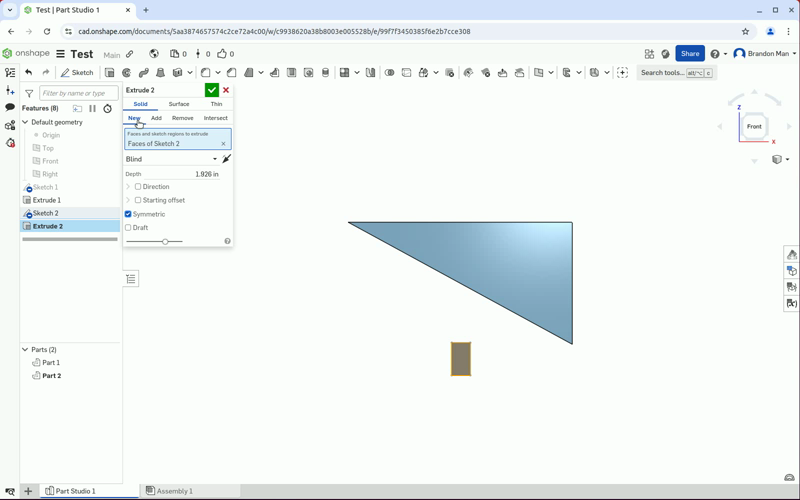
key(enter)
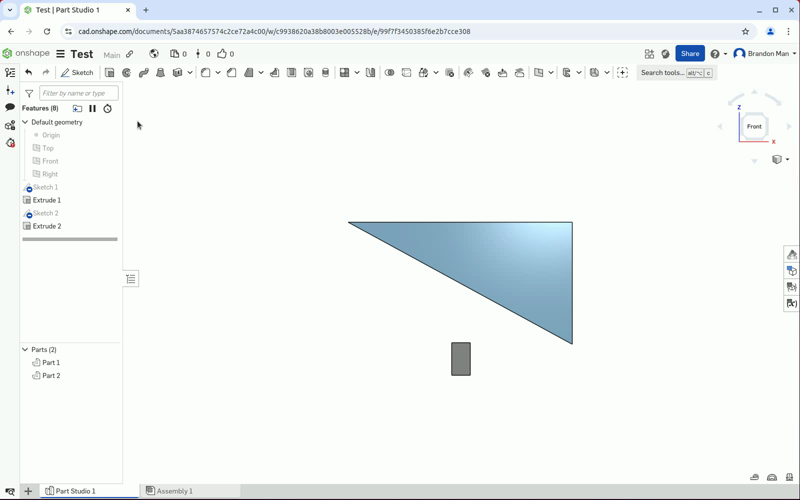
key(shift+h)
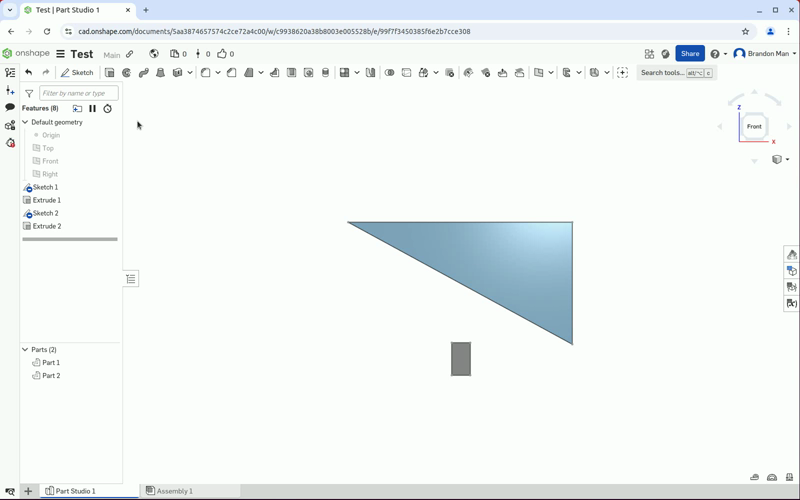
key(shift+h)
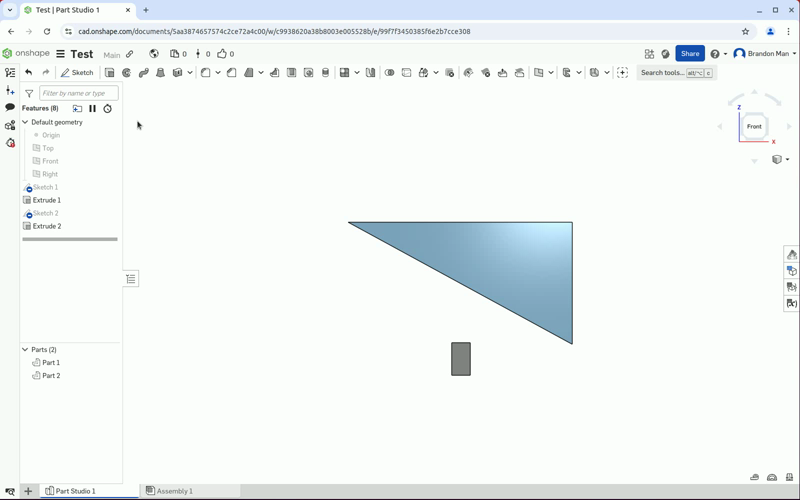
mouse_move(73, 189)
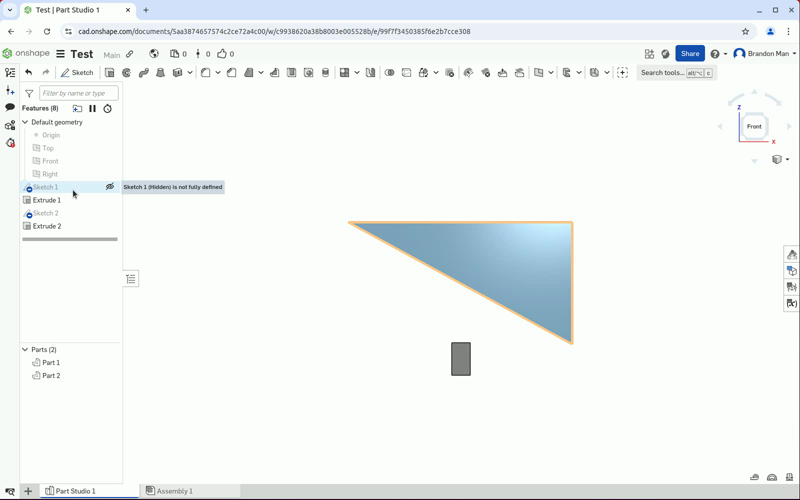
click(73, 189)
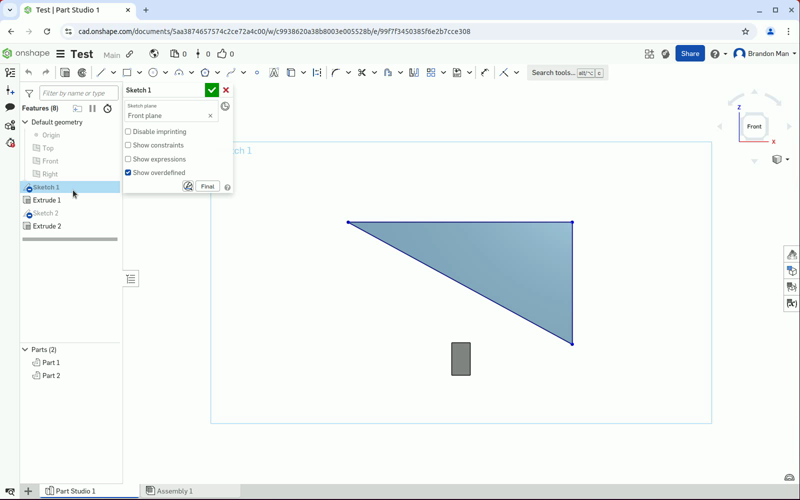
mouse_move(229, 92)
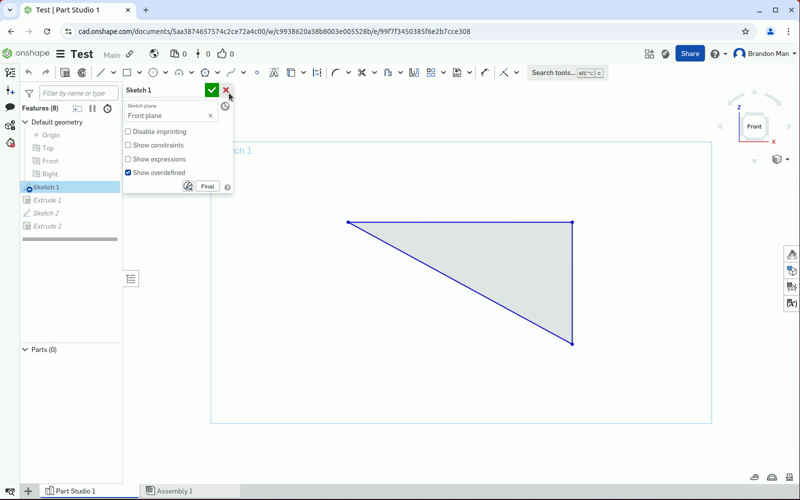
click(229, 92)
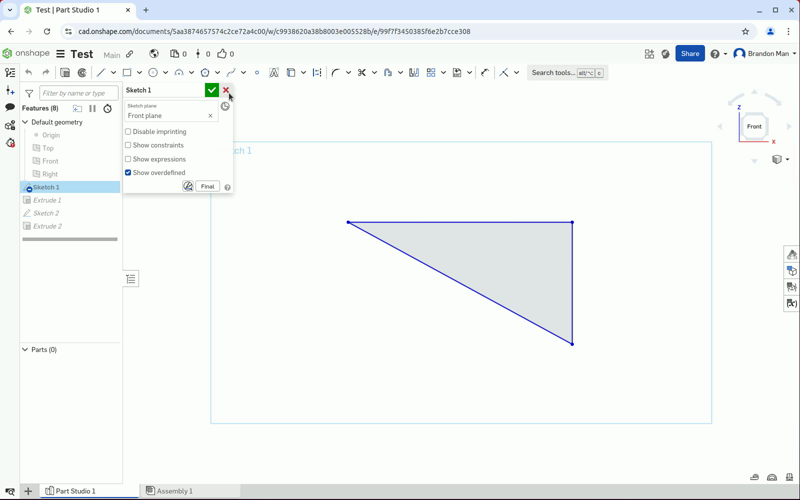
key(shift+s)
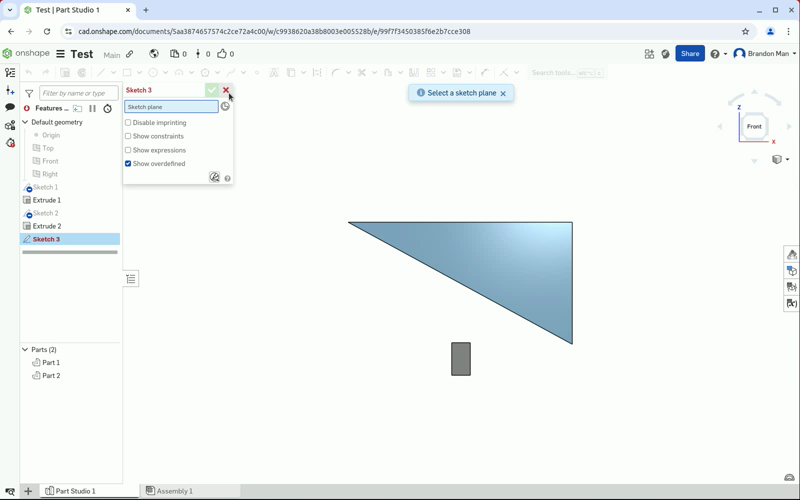
mouse_move(73, 163)
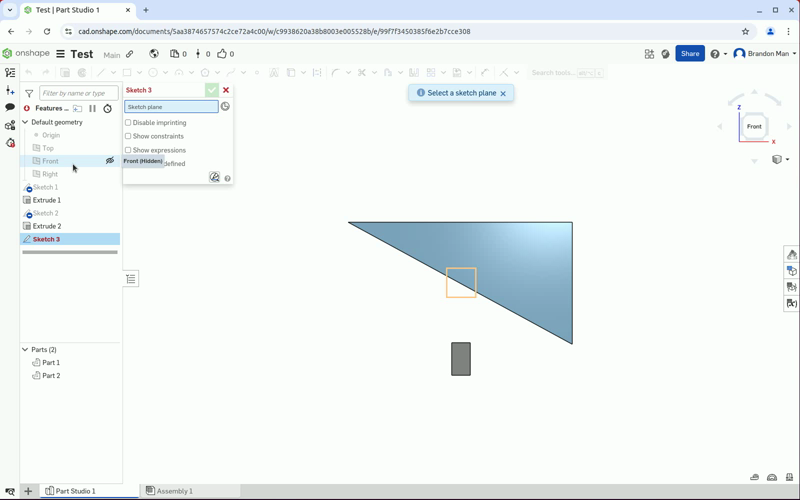
click(73, 163)
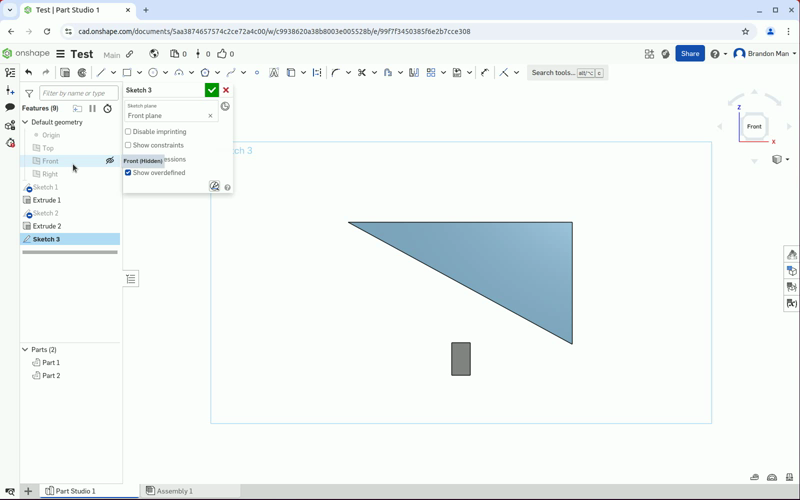
mouse_move(73, 352)
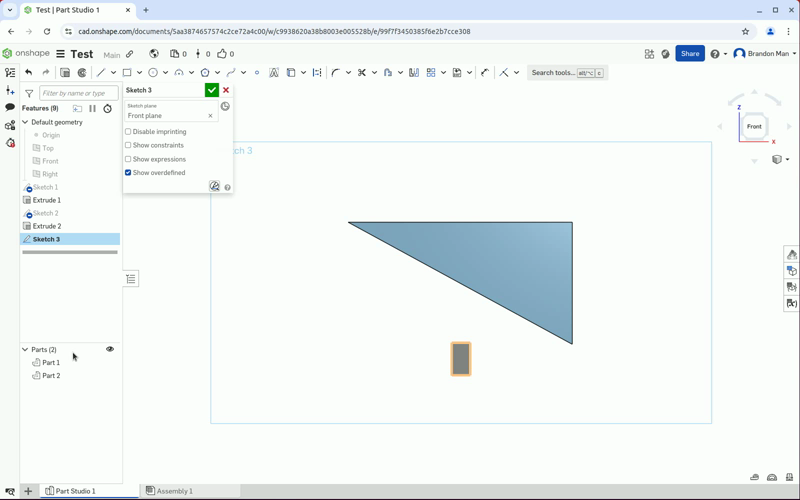
key(y)
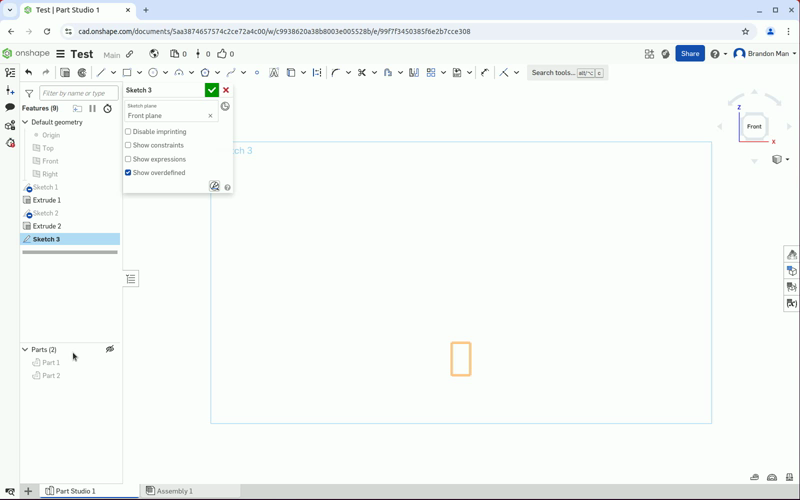
key(l)
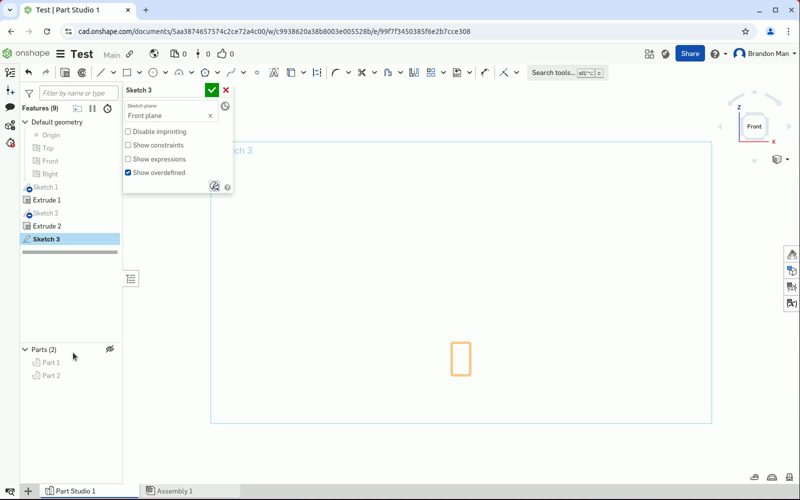
key_down(shift)
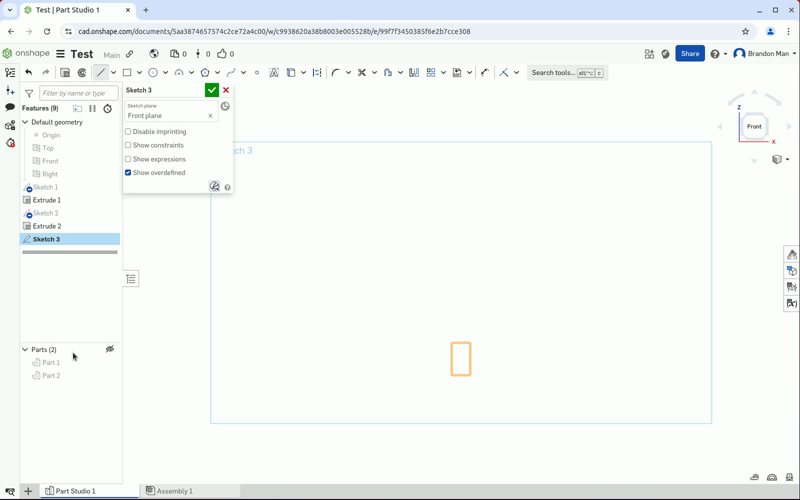
mouse_move(348, 343)
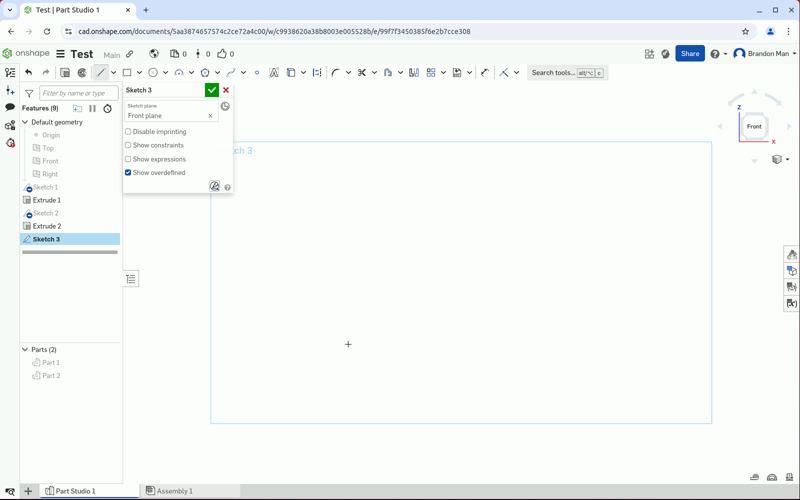
click(348, 343)
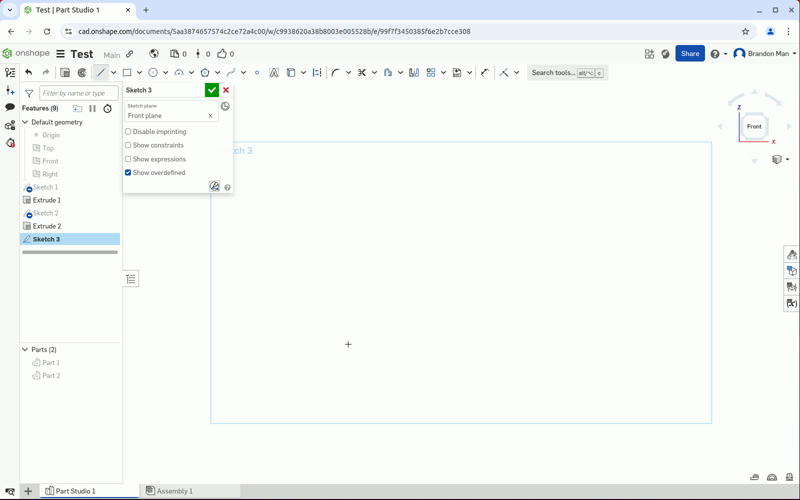
key_up(shift)
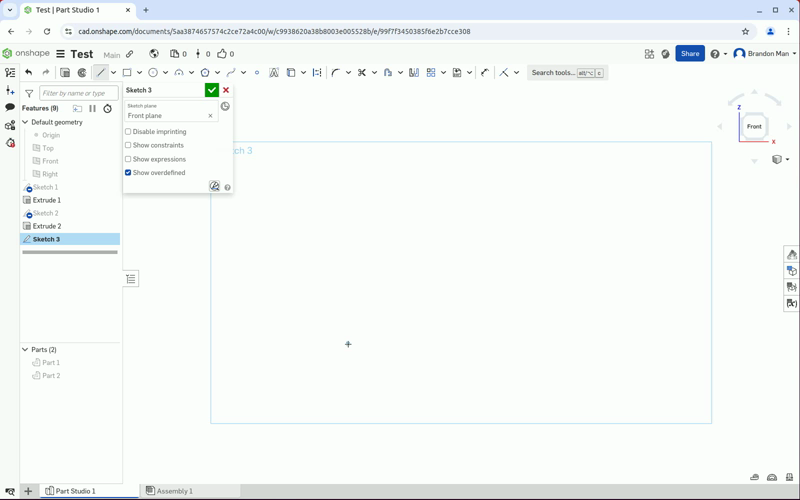
key_down(shift)
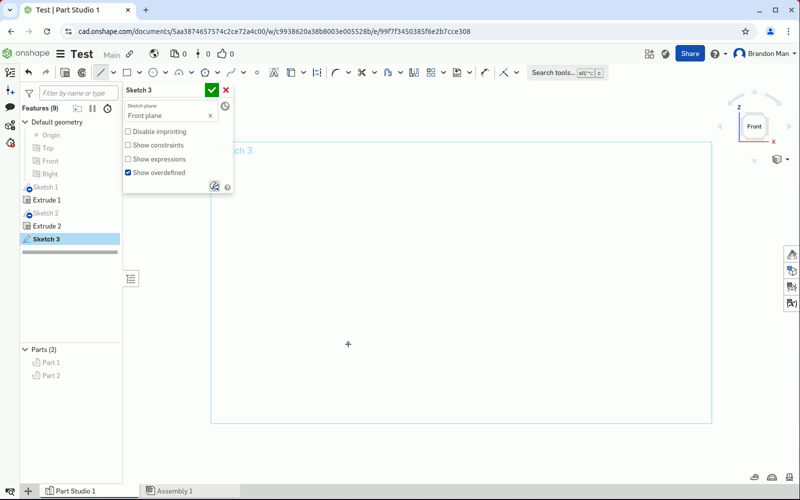
mouse_move(452, 343)
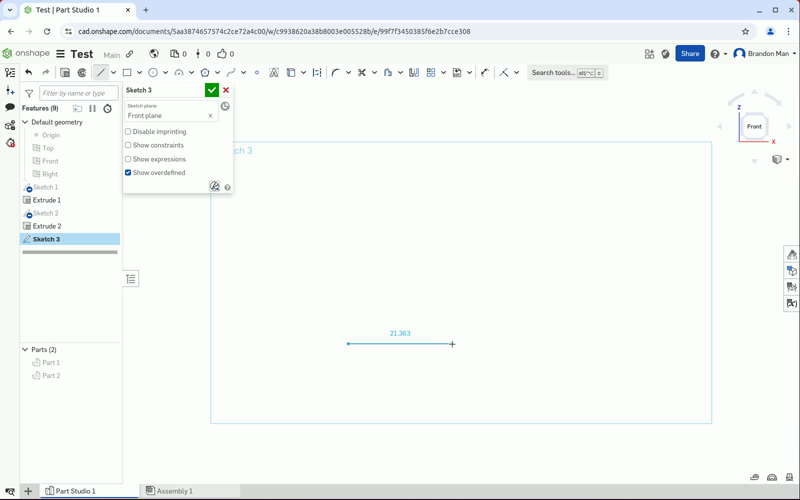
click(452, 343)
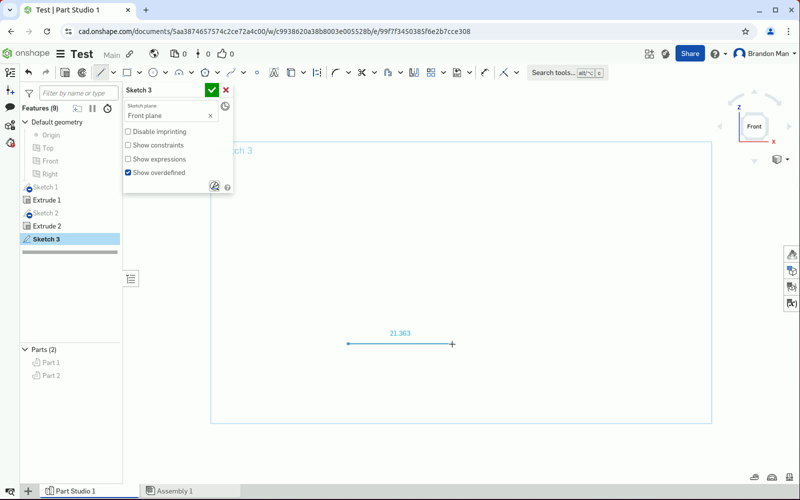
key_up(shift)
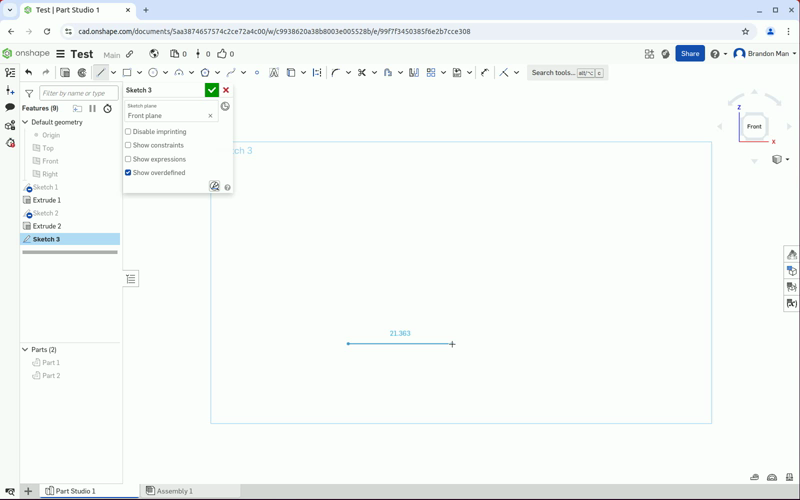
key_down(shift)
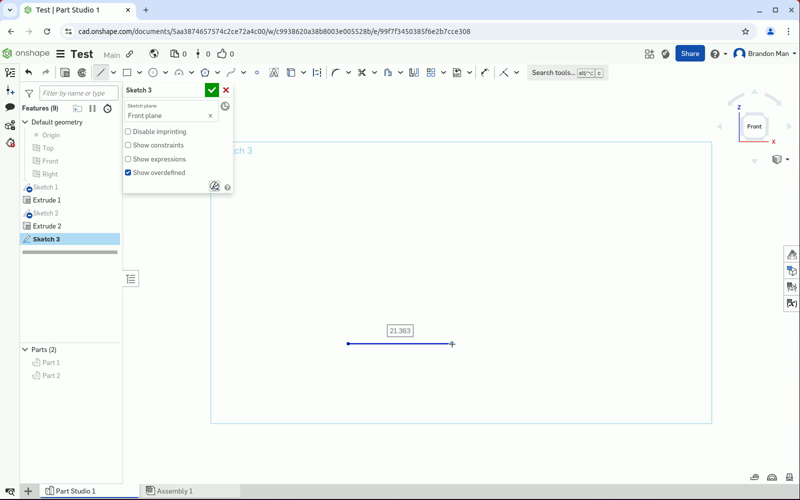
mouse_move(482, 343)
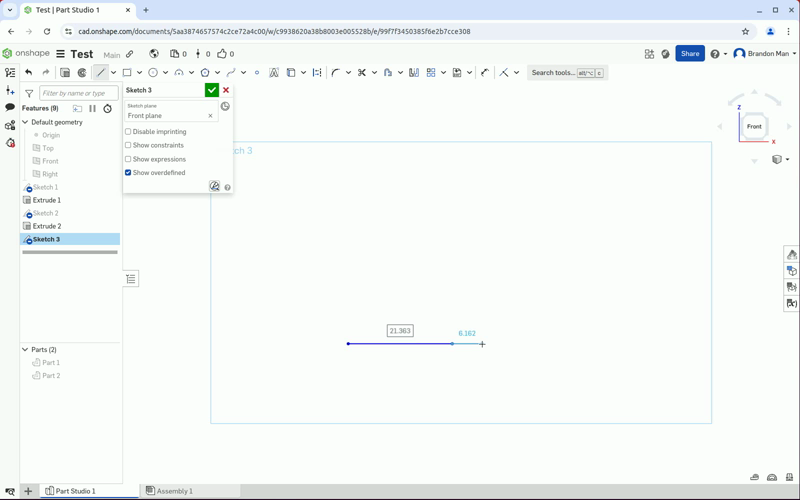
mouse_move(468, 343)
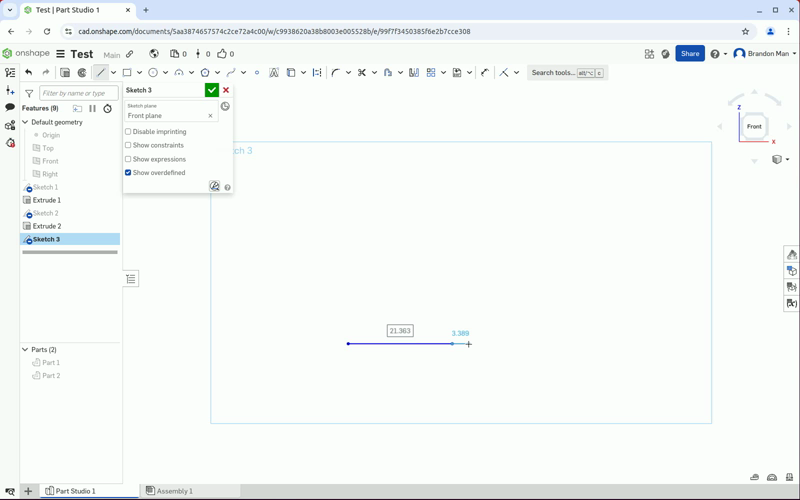
click(468, 343)
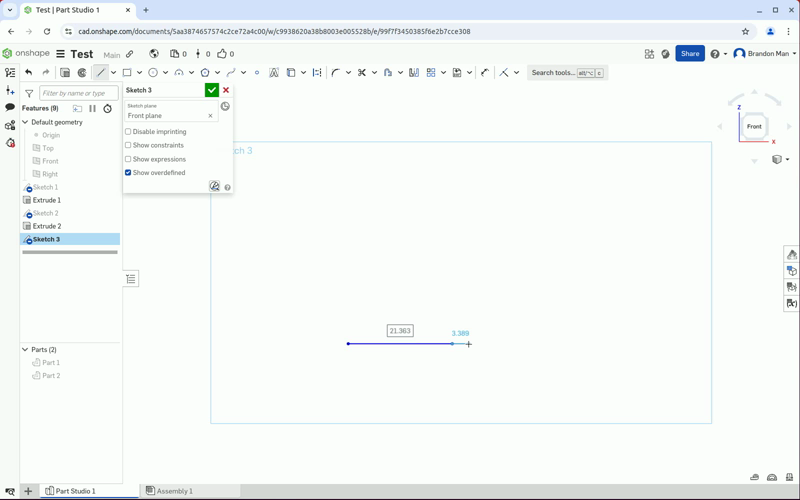
key_up(shift)
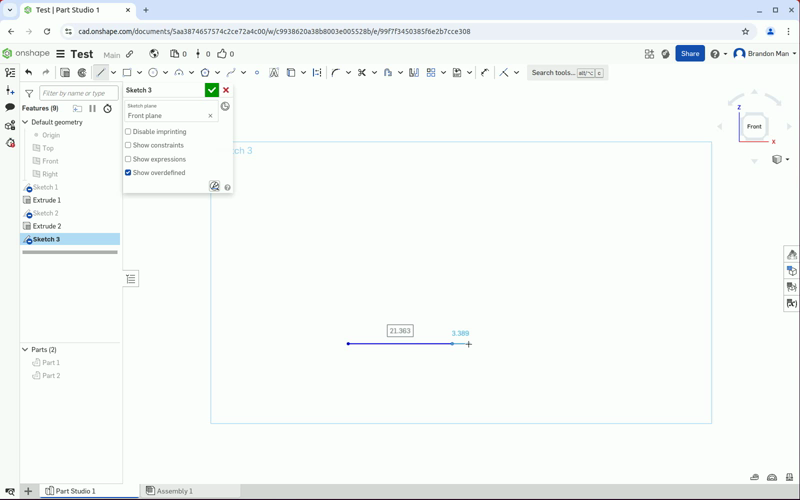
key_down(shift)
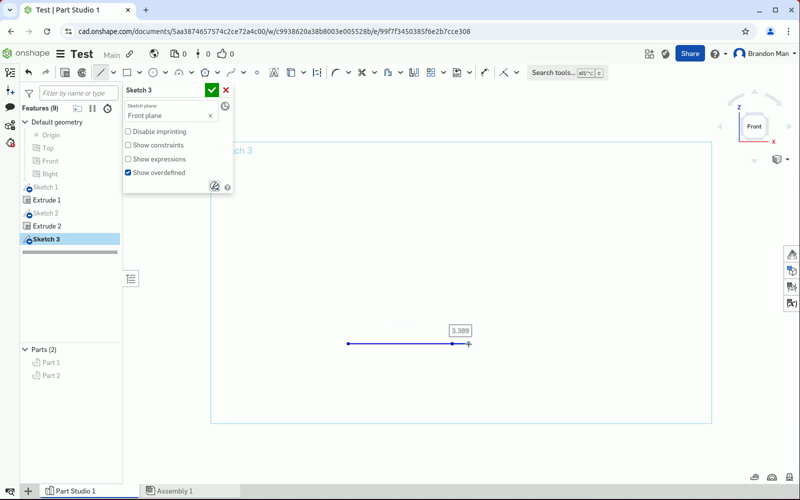
mouse_move(572, 343)
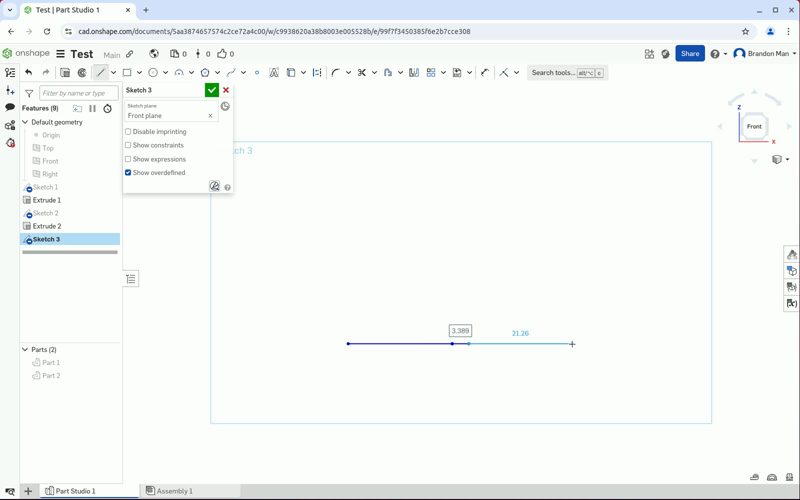
click(572, 343)
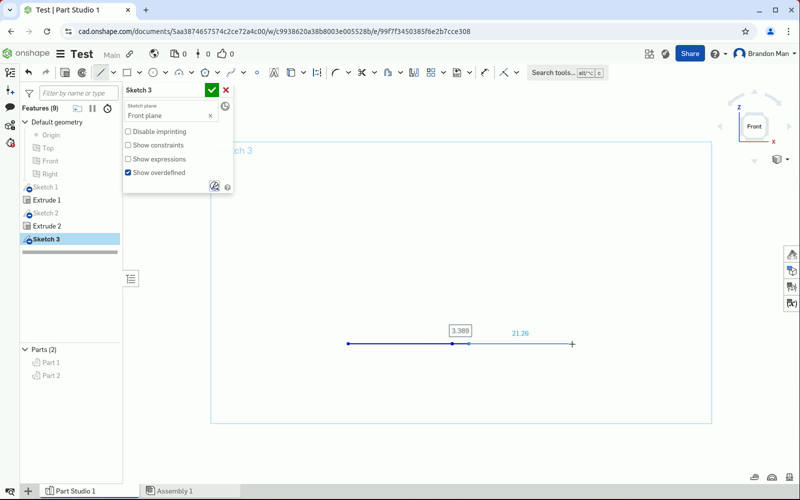
key_up(shift)
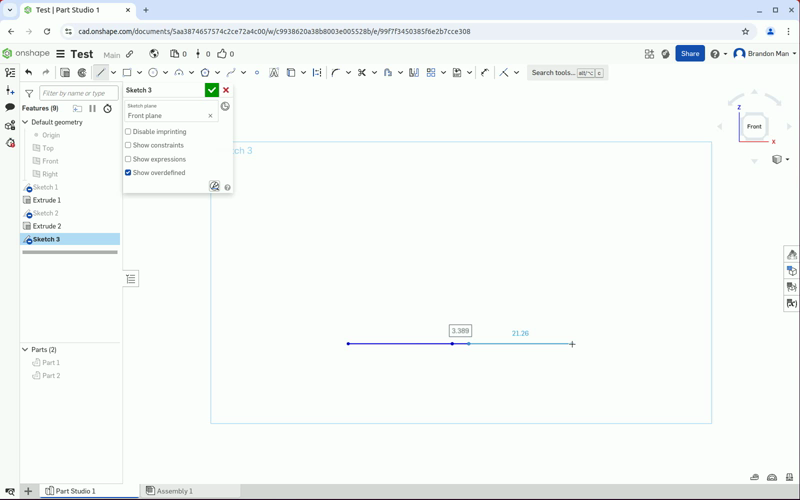
key_down(shift)
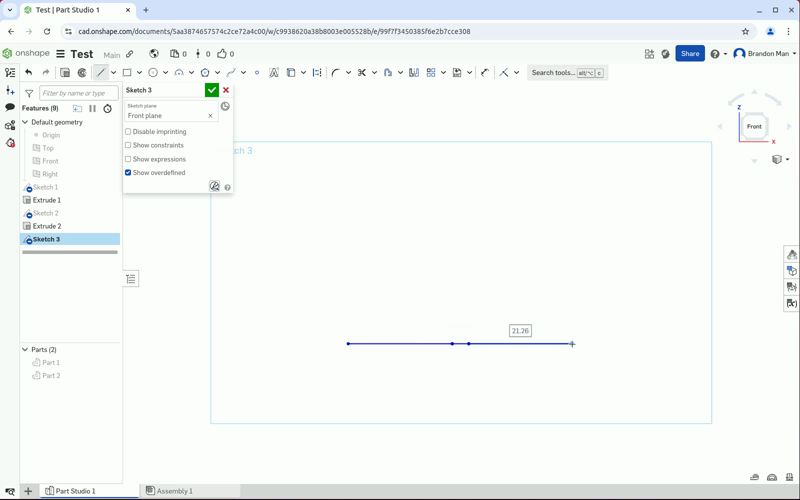
mouse_move(348, 221)
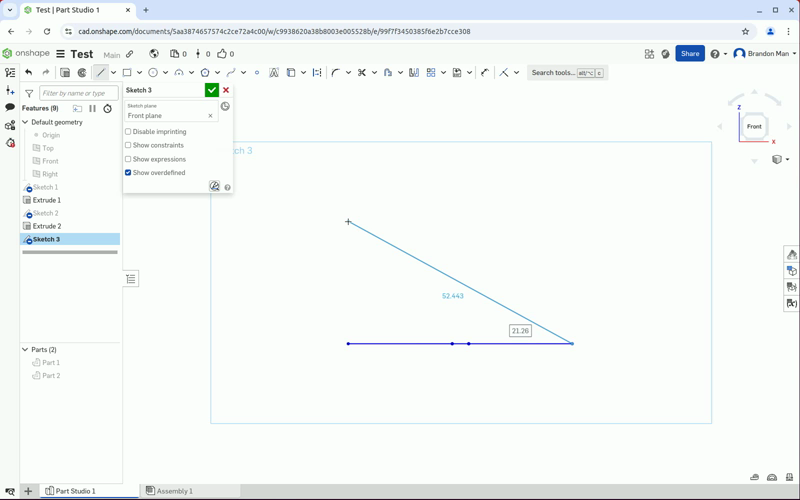
click(348, 221)
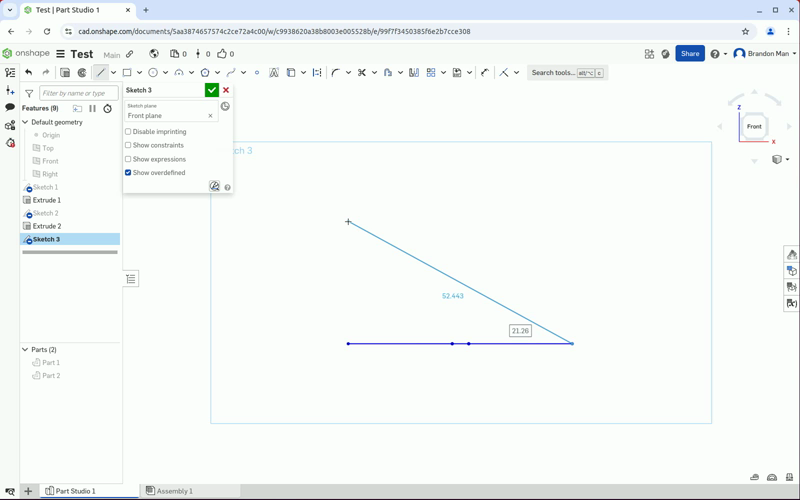
key_up(shift)
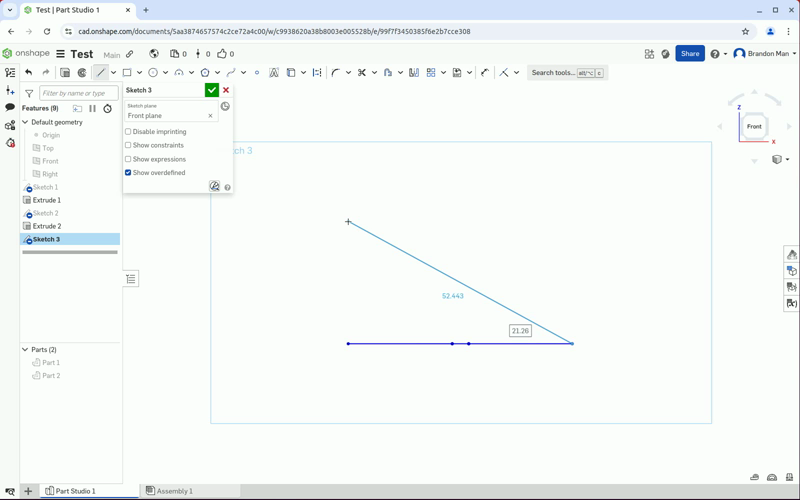
key_down(shift)
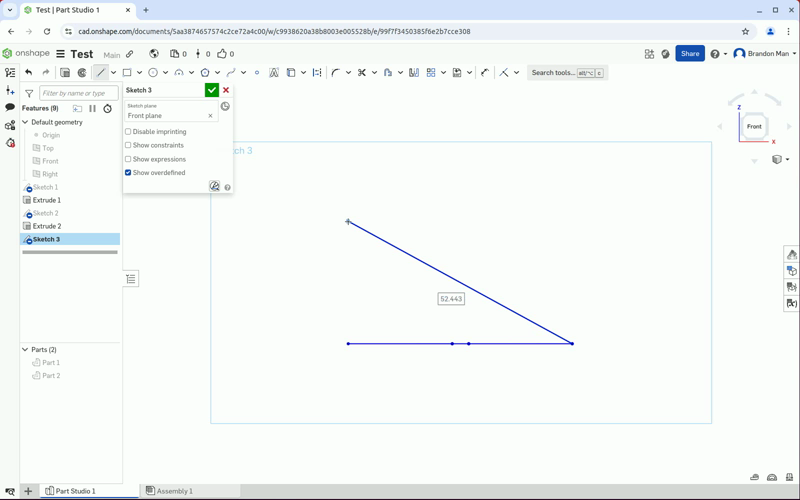
mouse_move(348, 343)
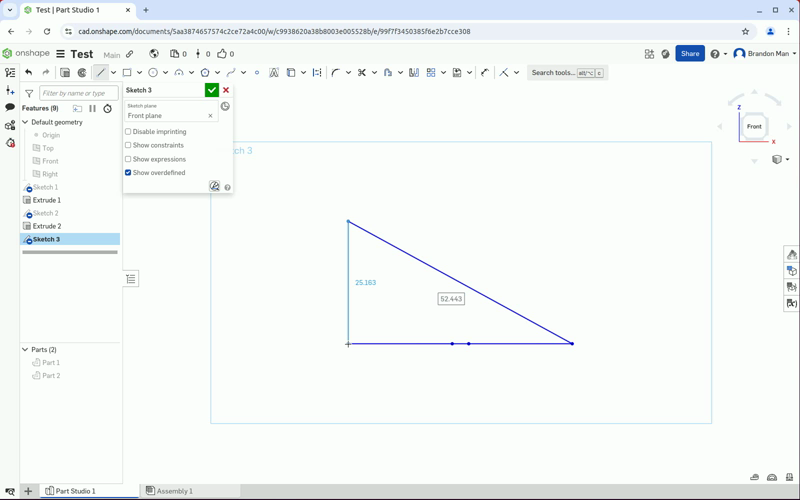
key_up(shift)
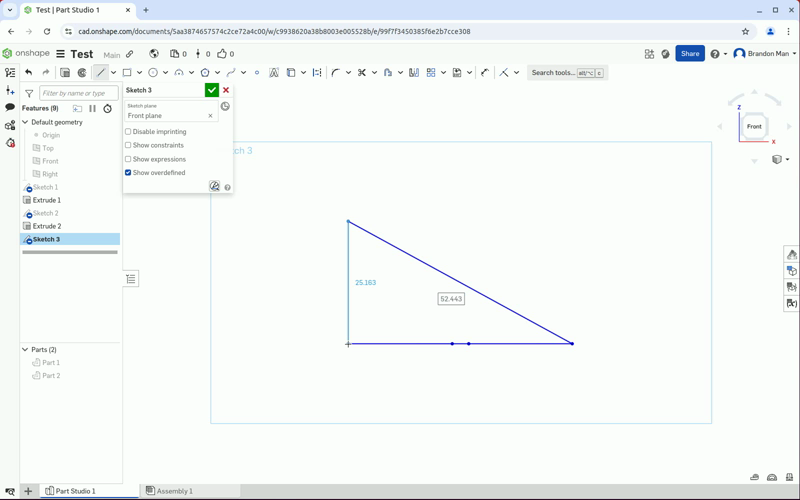
click(348, 343)
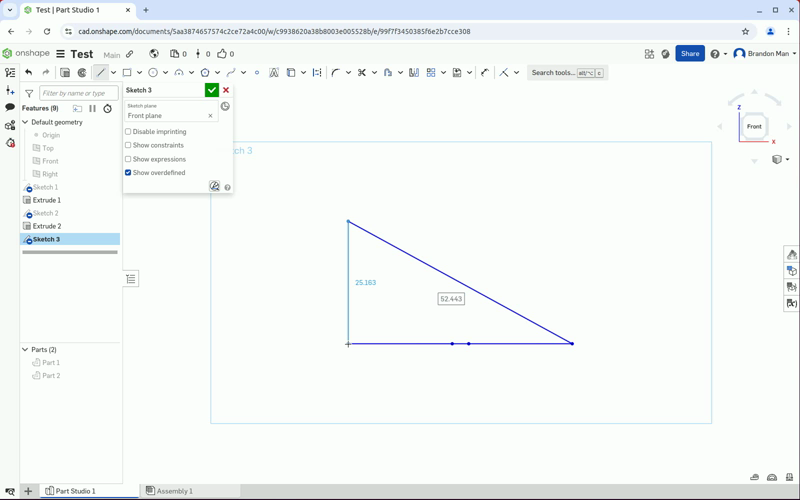
key(esc)
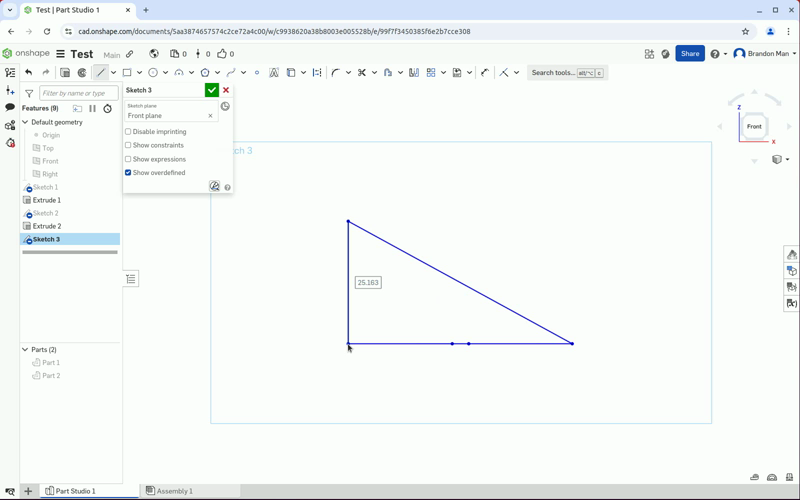
mouse_move(453, 332)
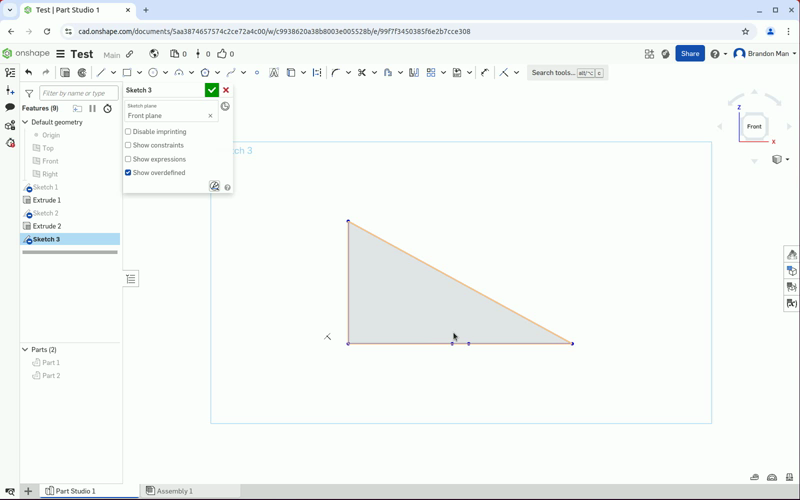
click(453, 332)
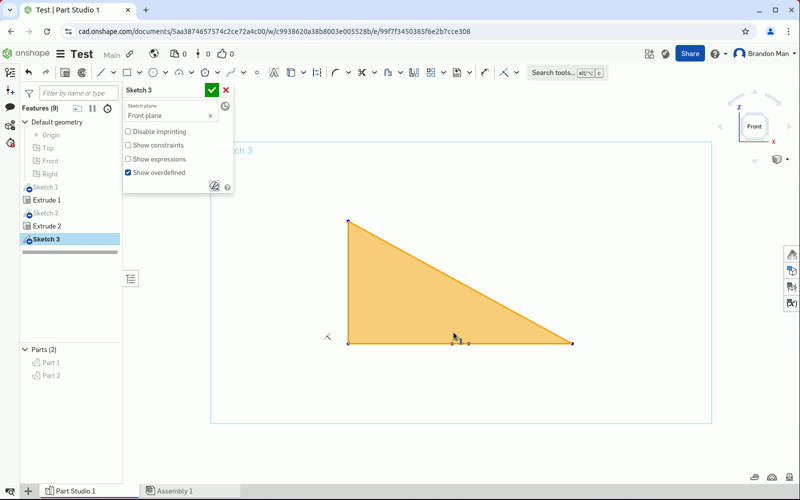
mouse_move(73, 352)
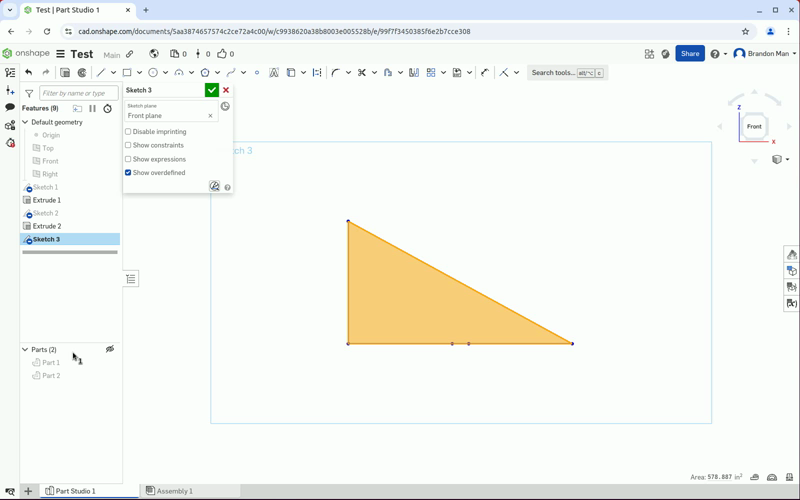
key(shift+y)
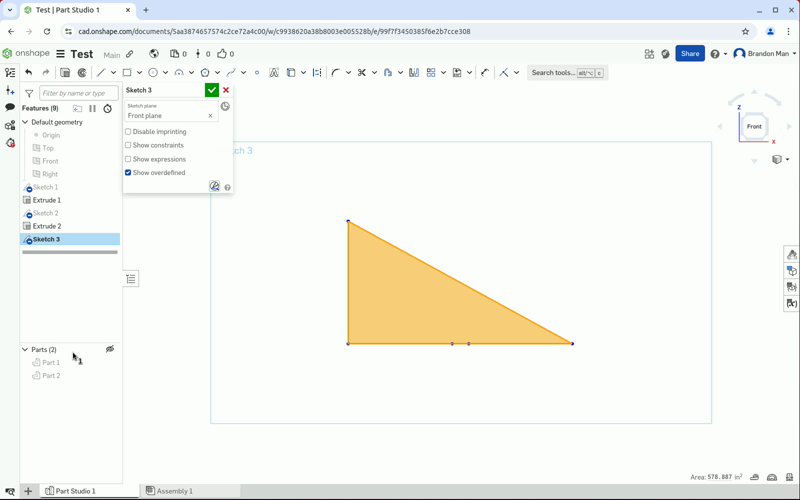
key(shift+e)
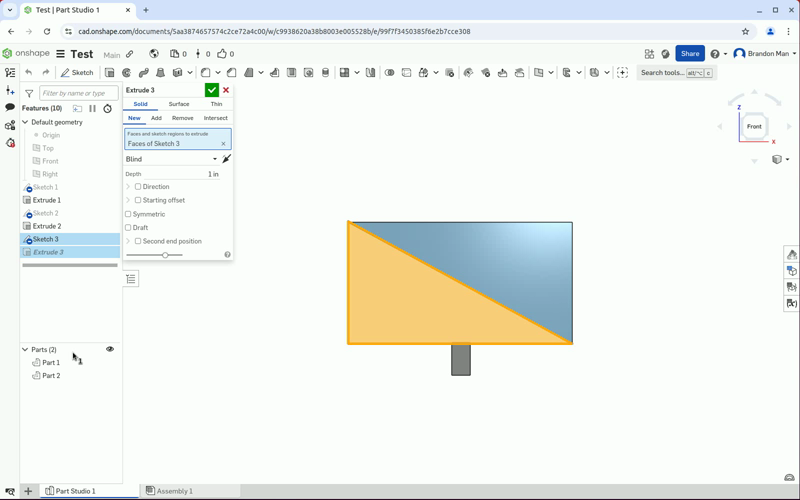
mouse_move(143, 106)
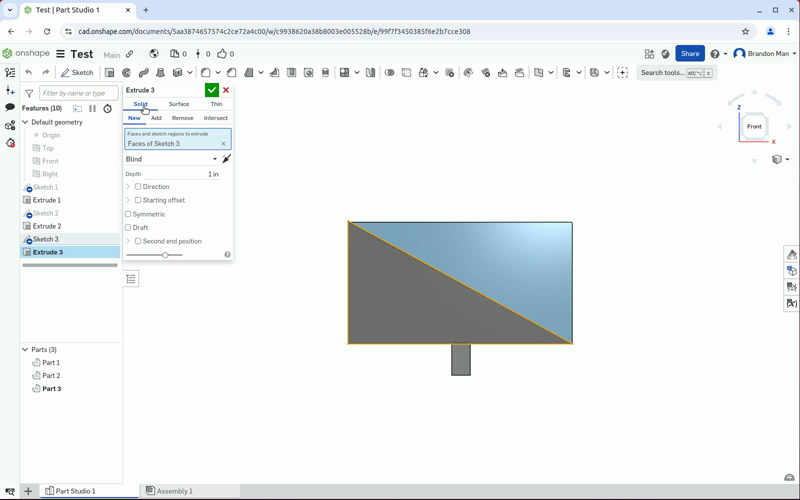
click(143, 106)
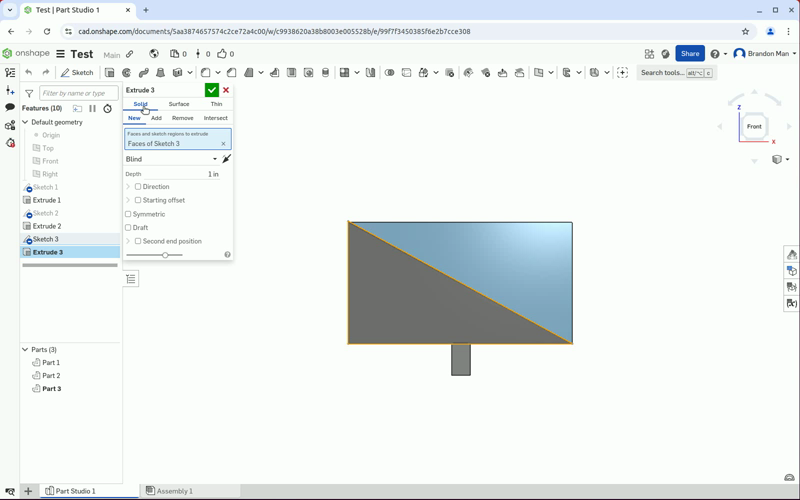
mouse_move(137, 120)
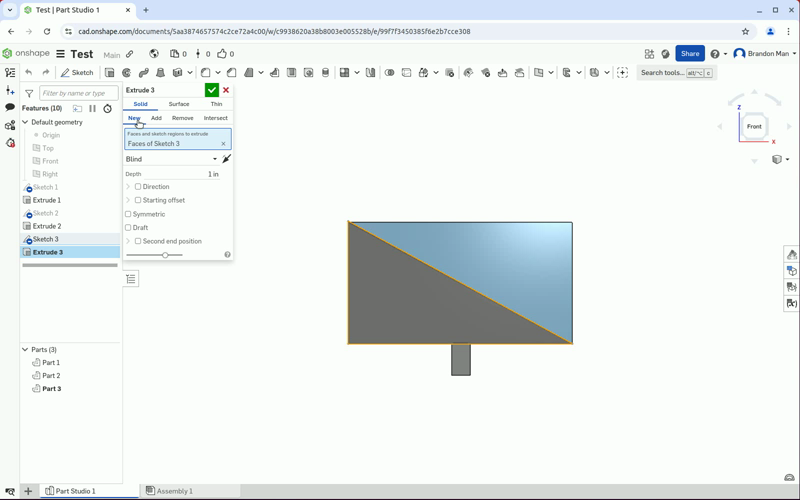
click(137, 120)
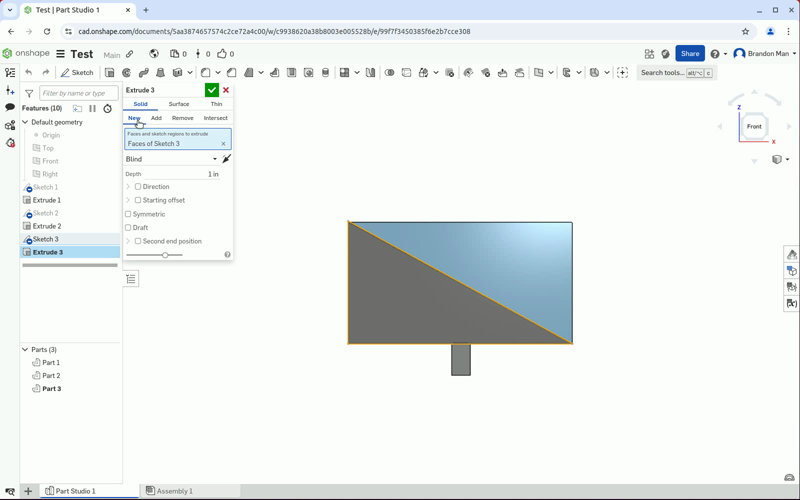
key(tab, 4)
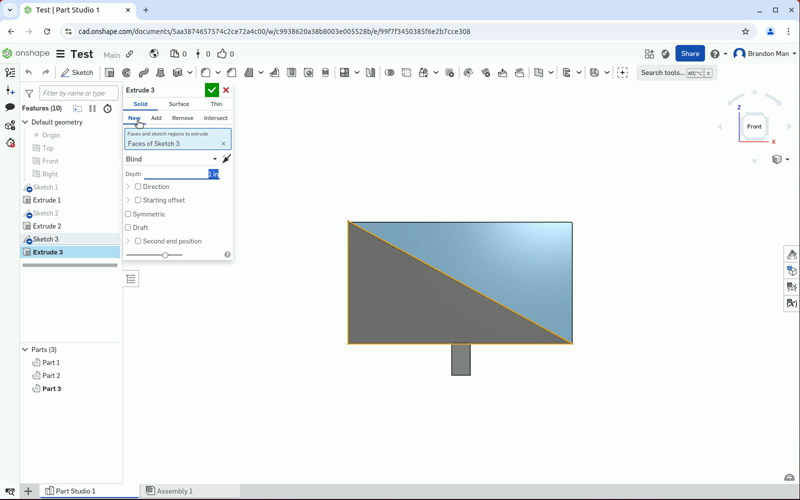
text(1.926)
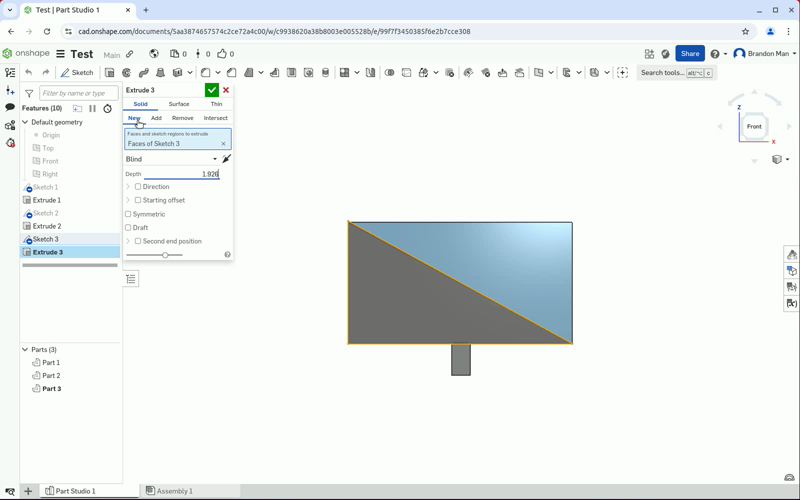
key(tab, 3)
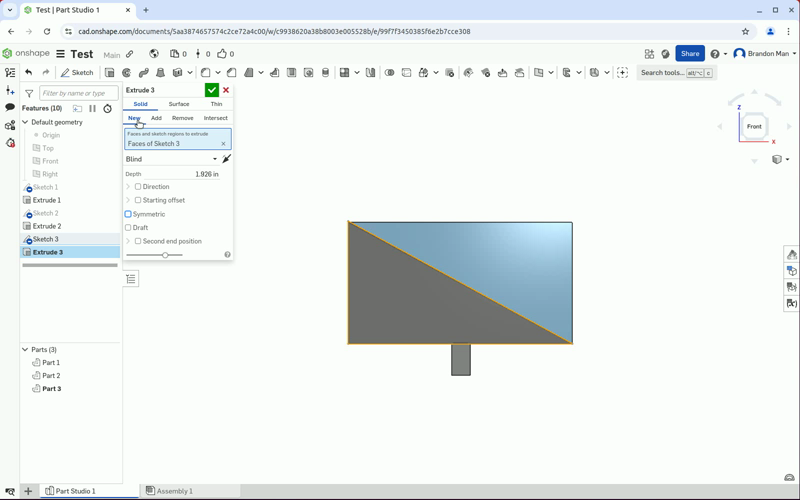
key(space)
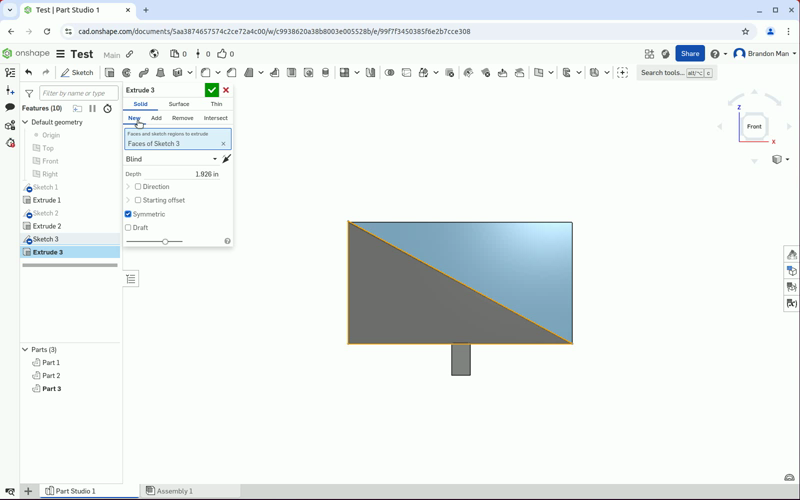
key(enter)
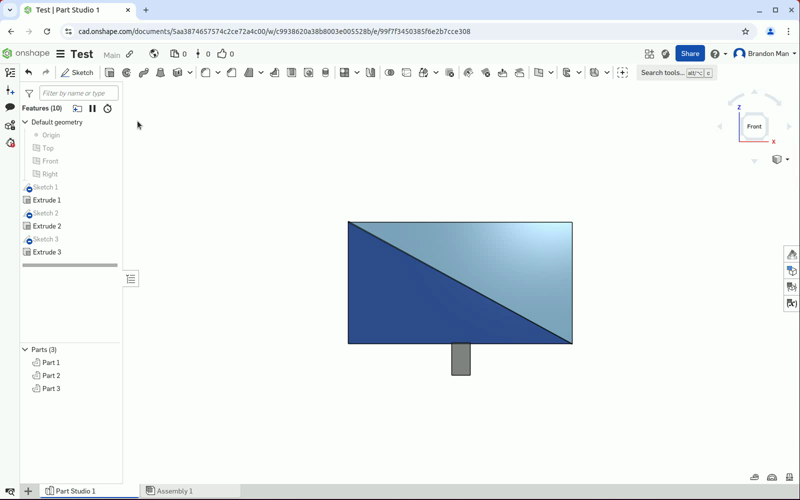
key(shift+h)
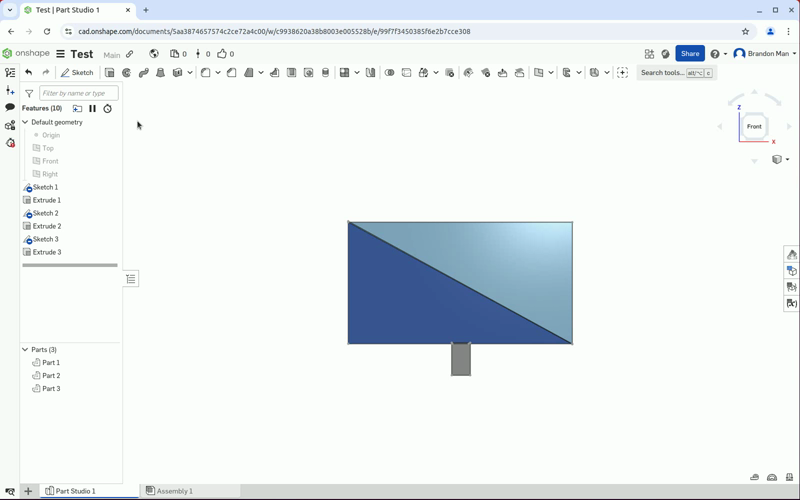
key(shift+h)
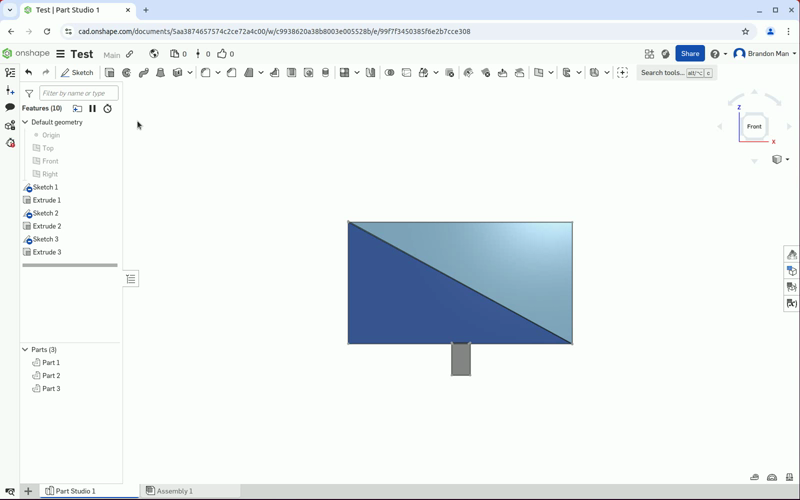
key(shift+7)
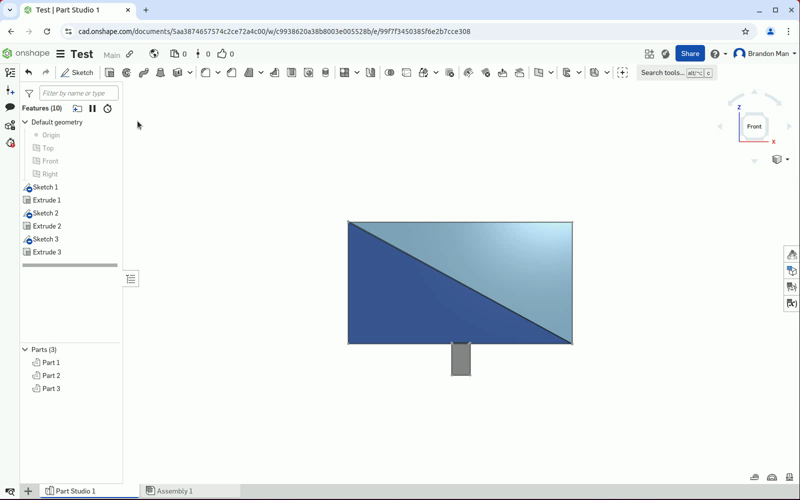
key(left, 2)
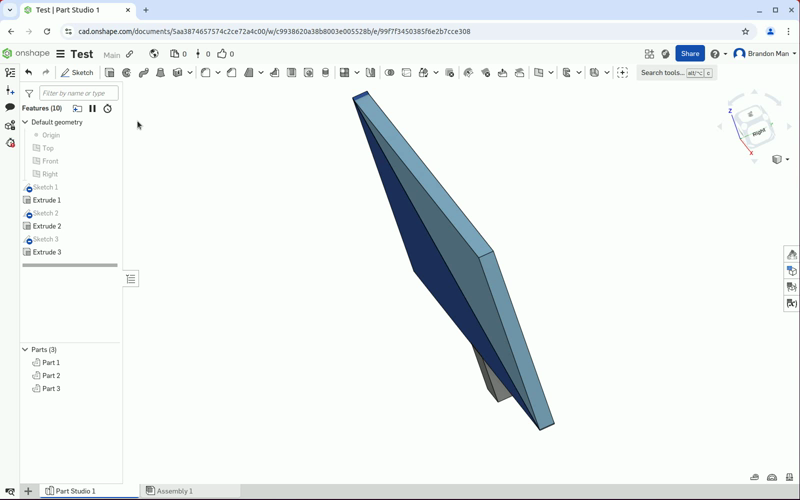
key(down, 2)
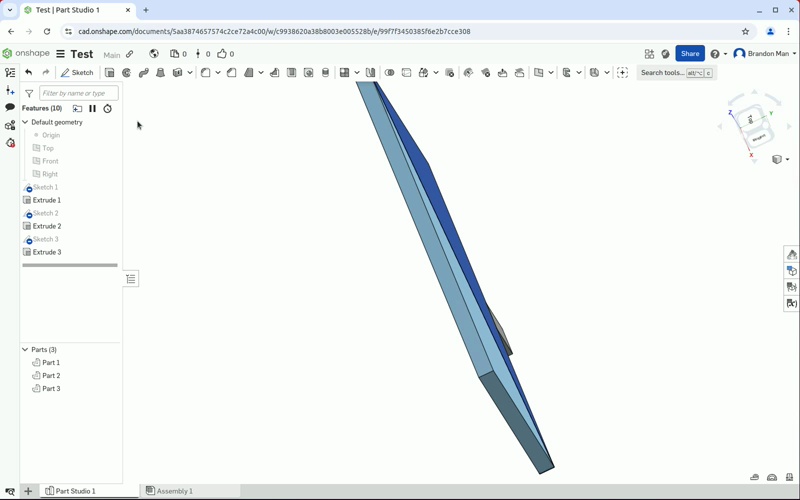
key(up, 2)
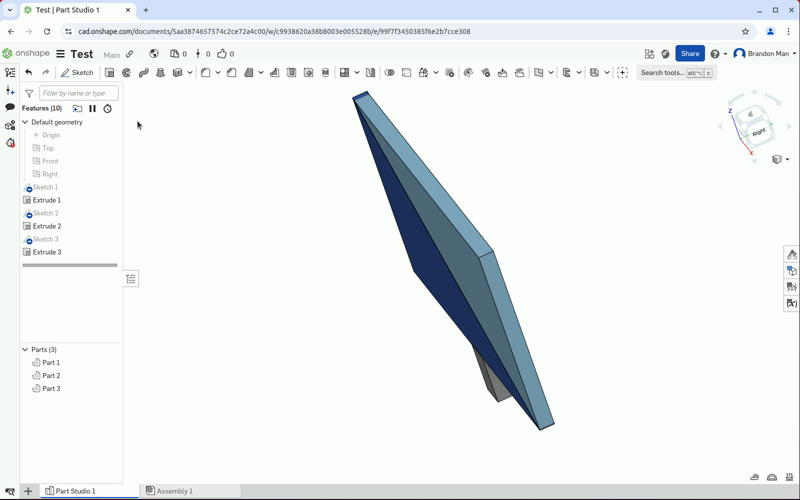
key(right, 2)
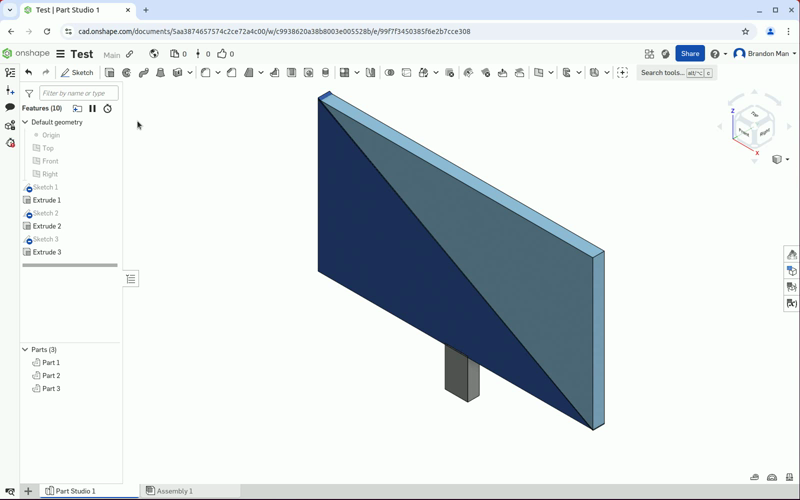
mouse_move(73, 189)
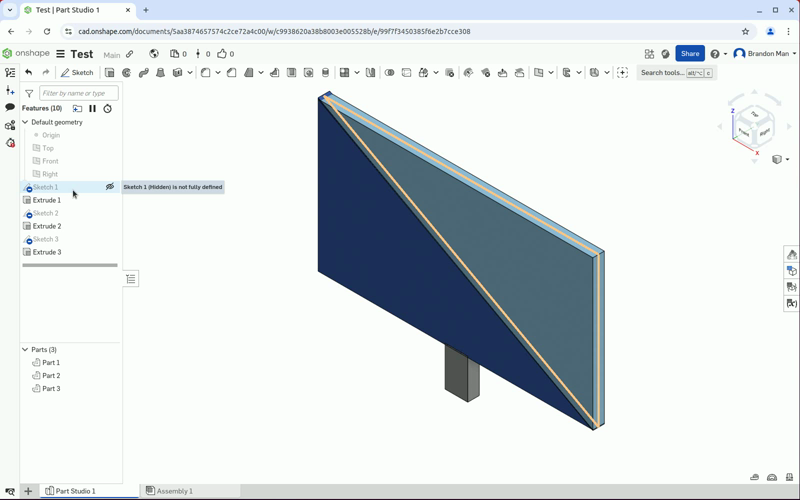
click(73, 189)